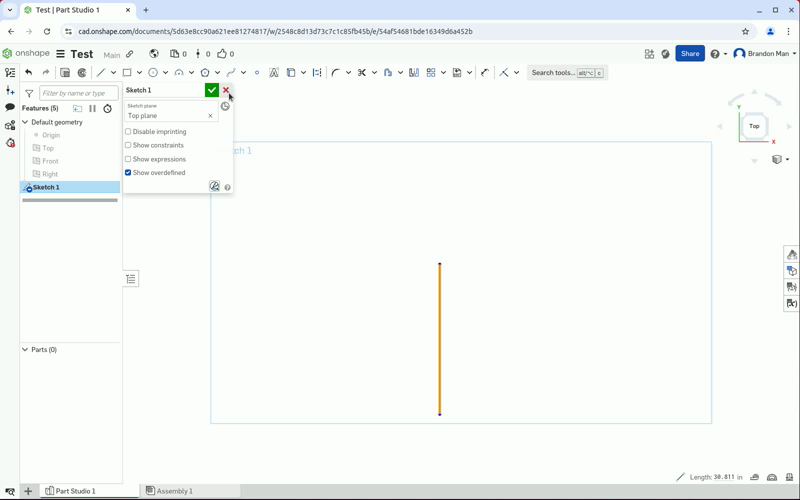
key(shift+h)
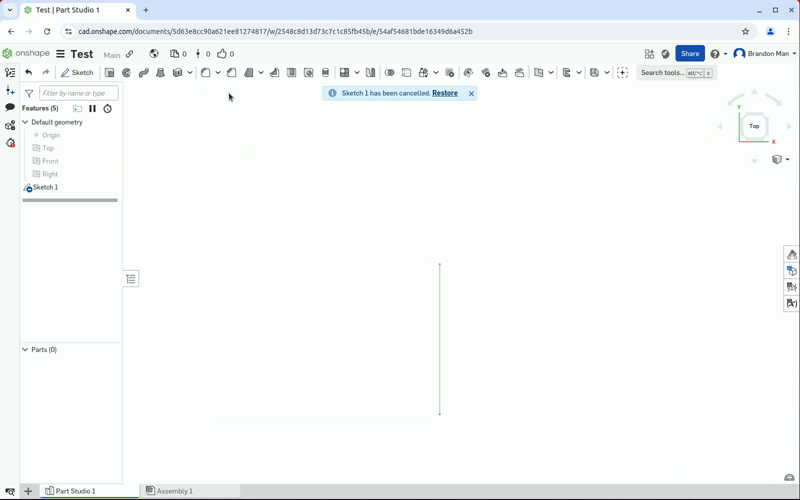
key(shift+s)
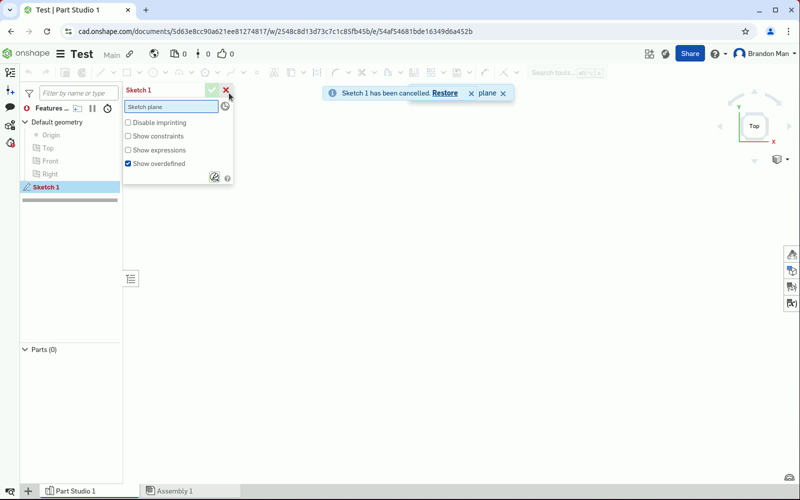
mouse_move(73, 150)
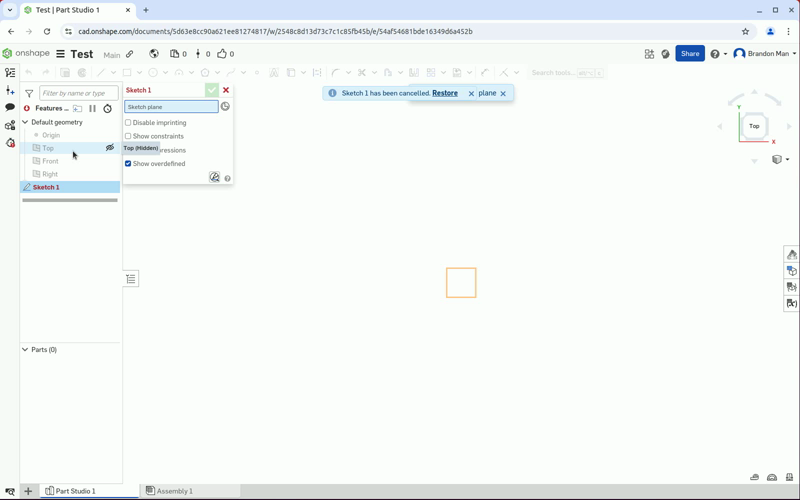
click(73, 150)
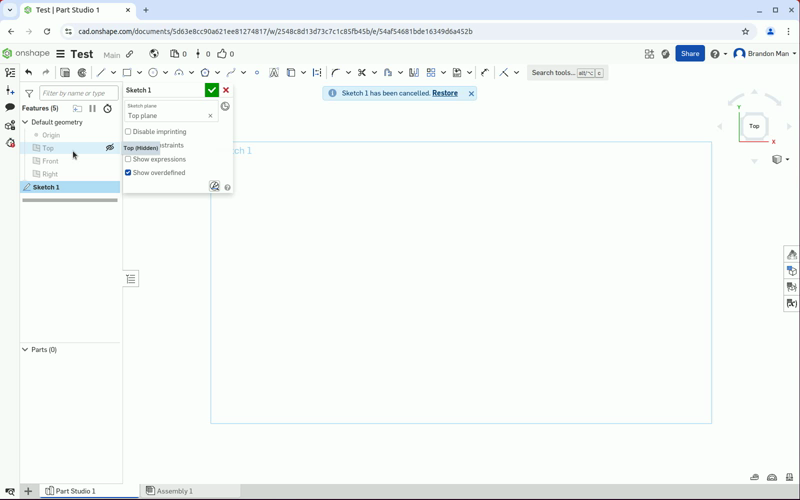
mouse_move(73, 352)
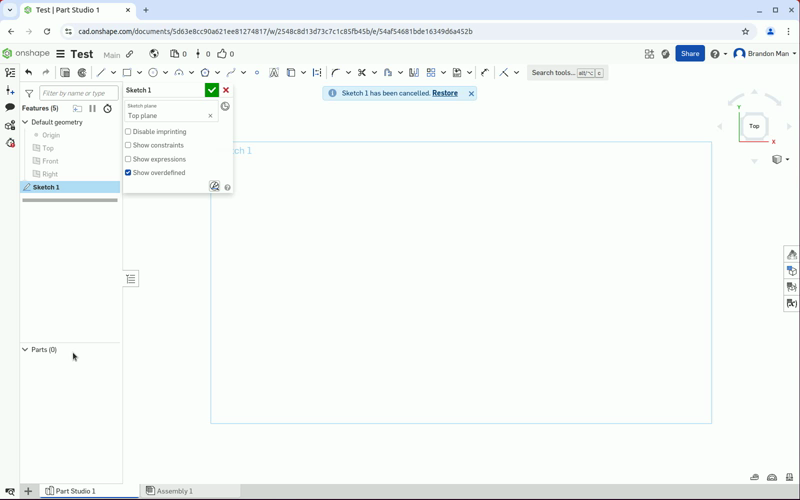
key(y)
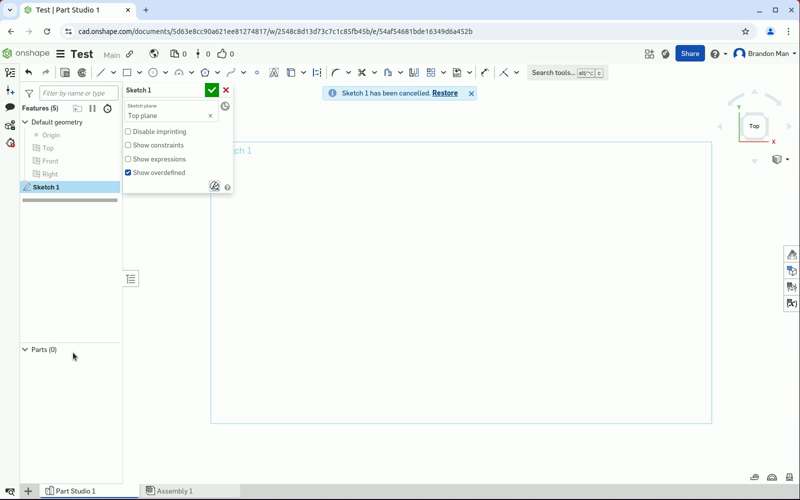
key(l)
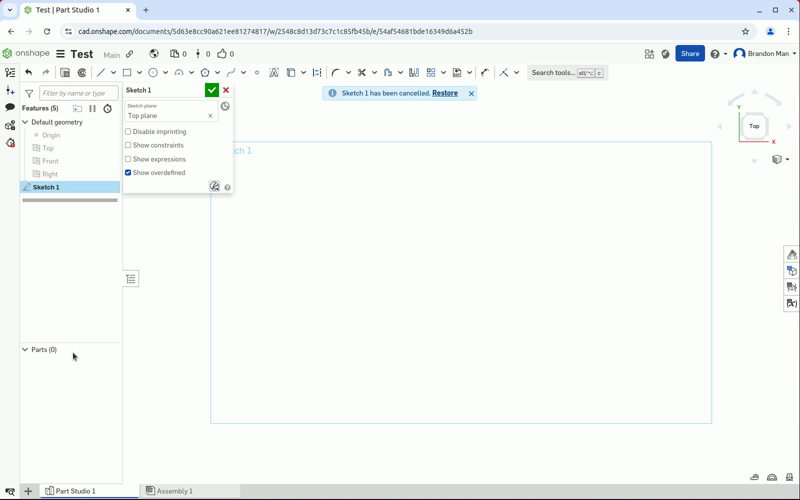
key_down(shift)
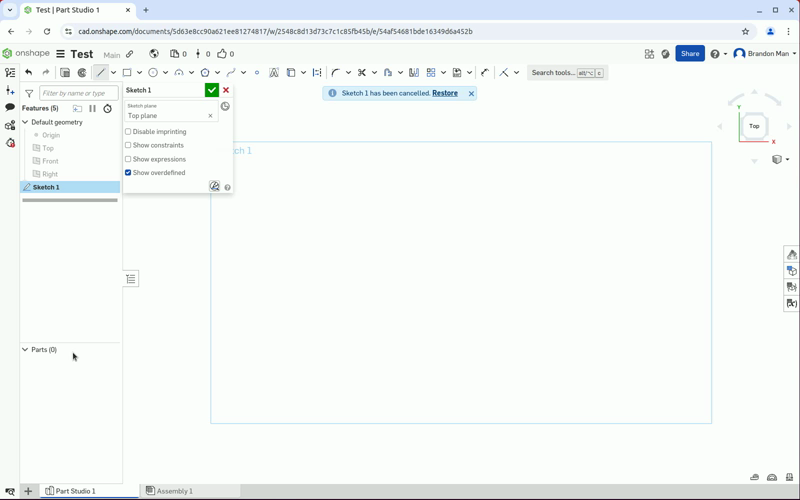
mouse_move(348, 357)
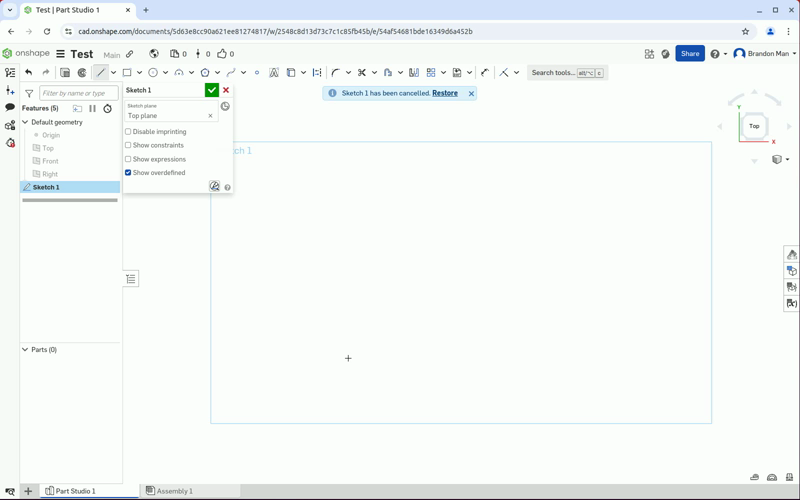
click(348, 357)
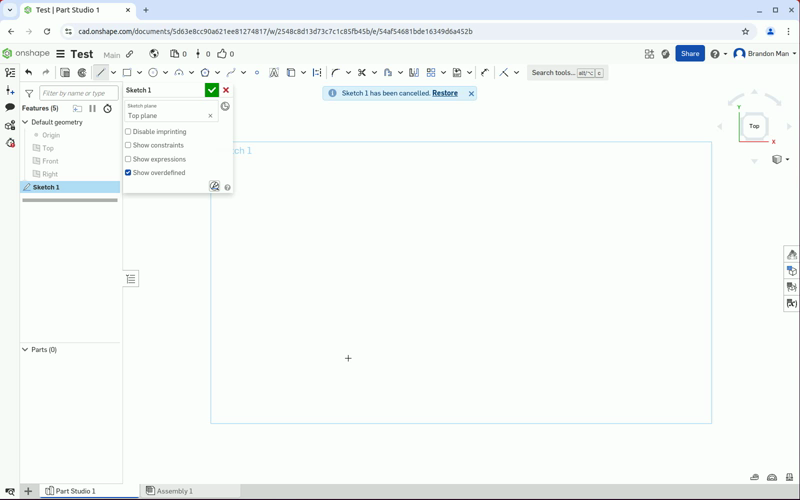
key_up(shift)
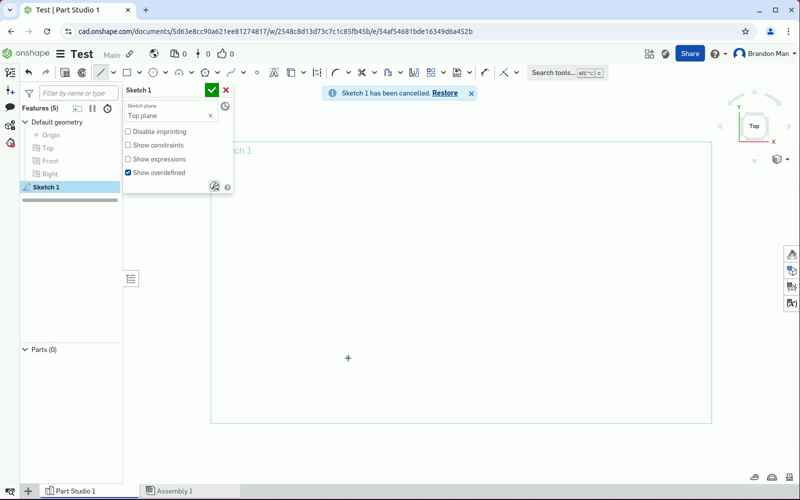
key_down(shift)
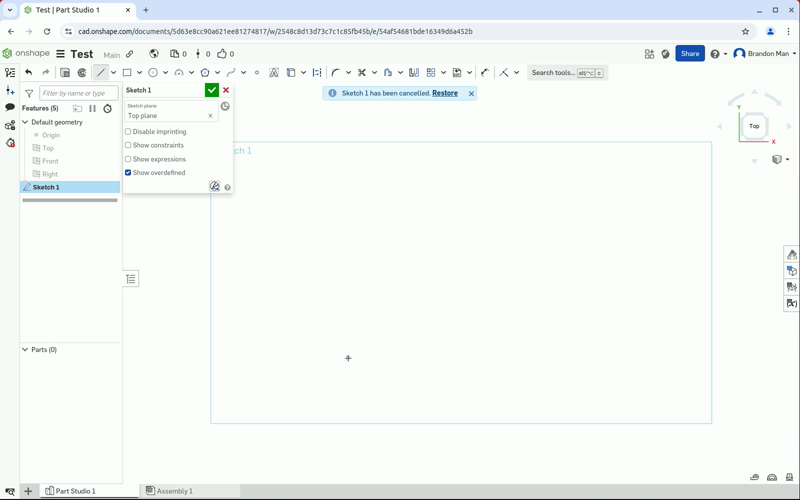
mouse_move(543, 357)
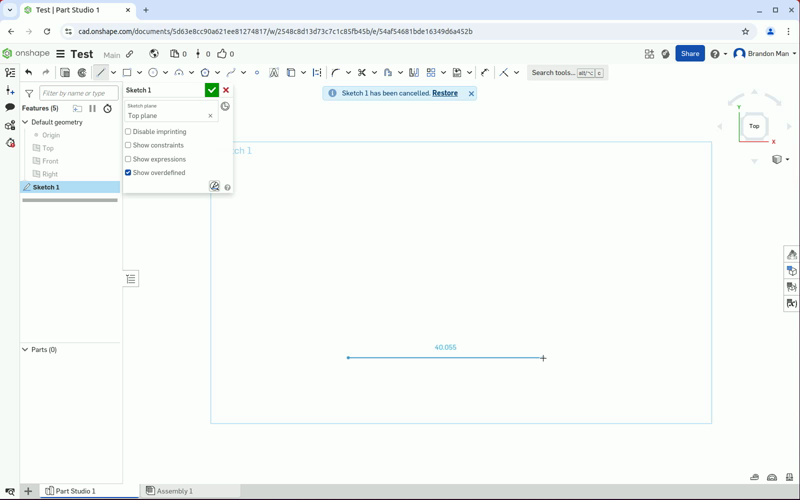
click(543, 357)
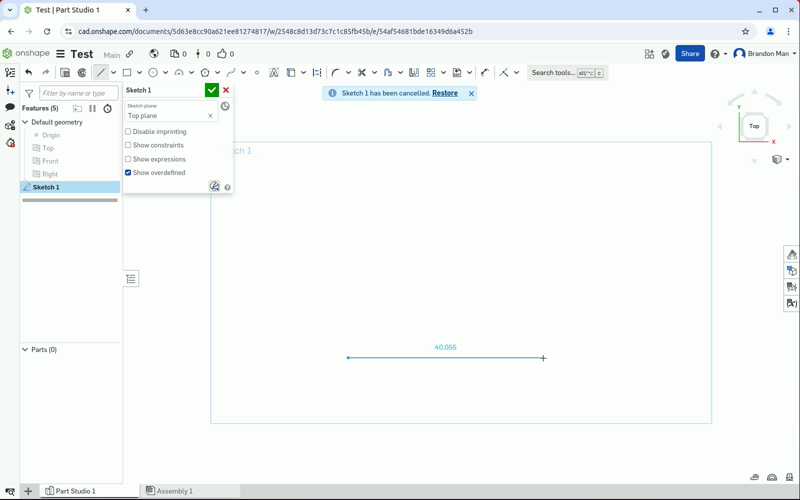
key_up(shift)
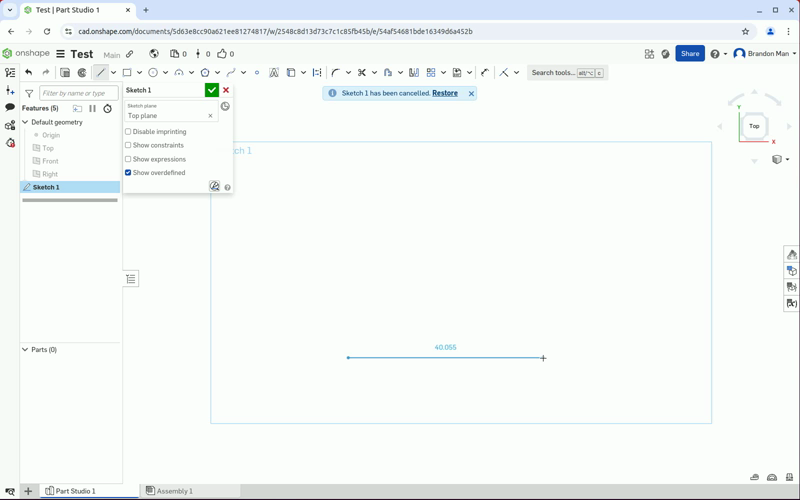
key_down(shift)
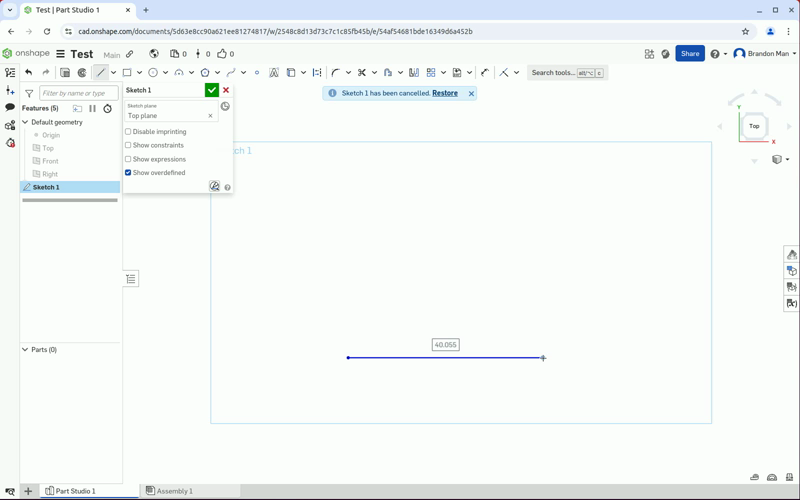
mouse_move(543, 259)
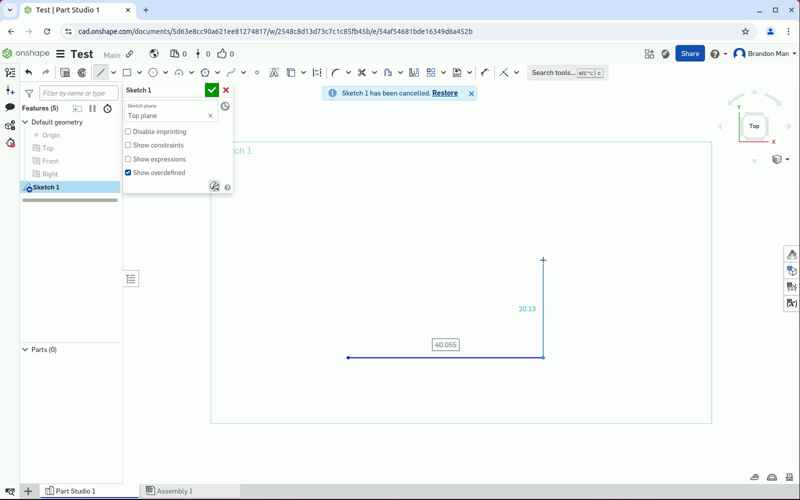
click(543, 259)
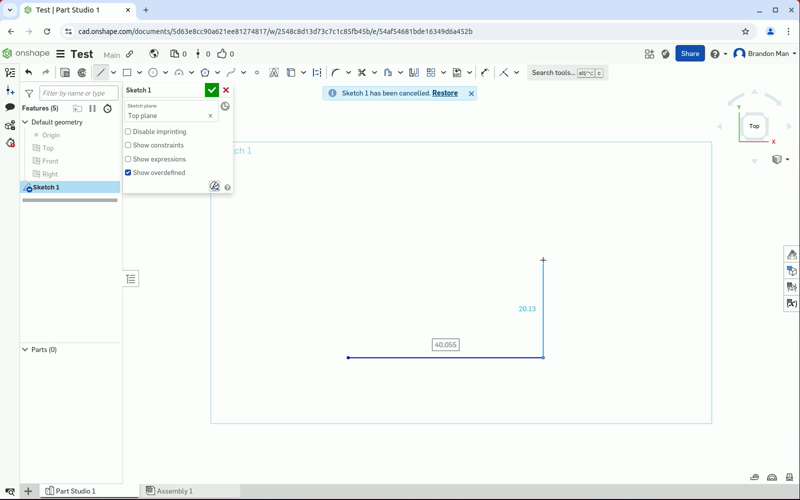
key_up(shift)
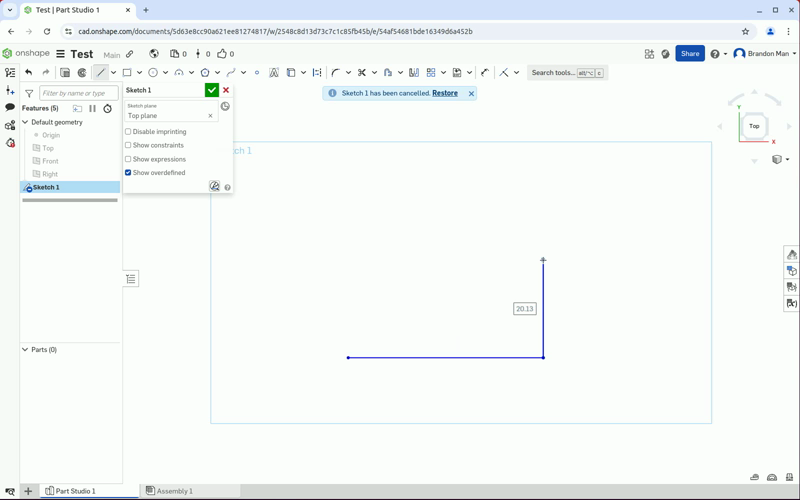
key_down(shift)
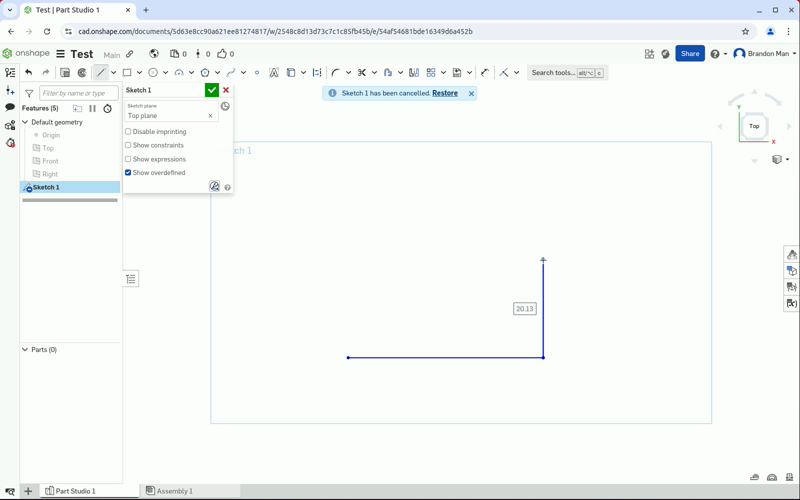
mouse_move(348, 259)
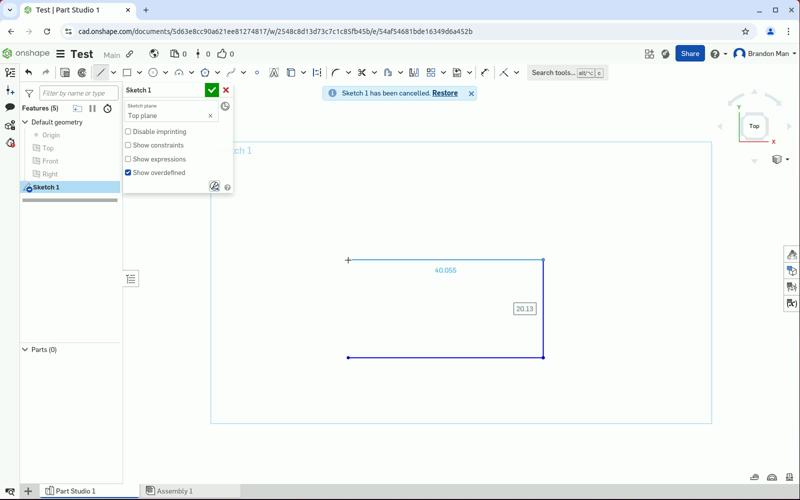
click(348, 259)
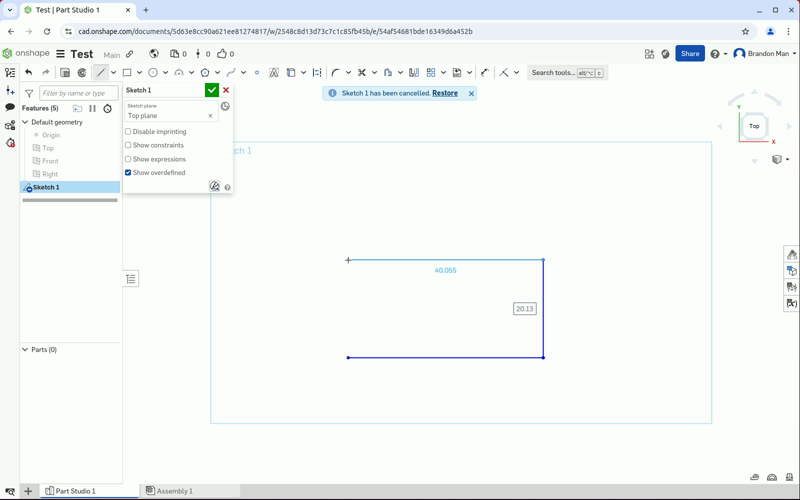
key_up(shift)
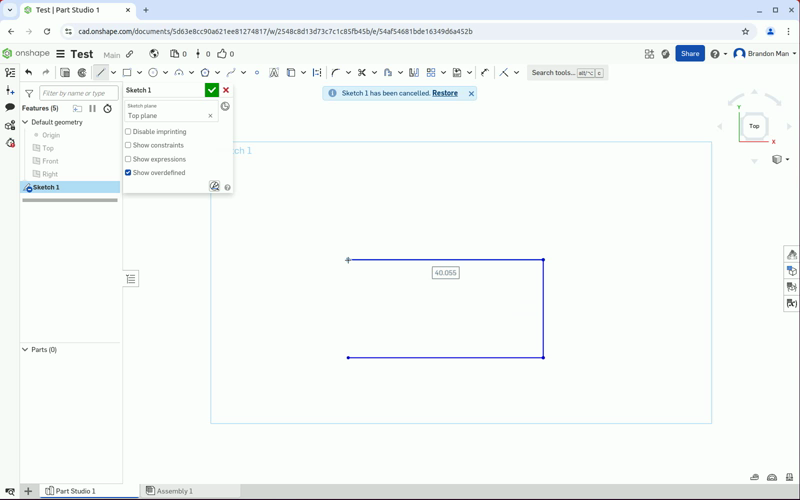
key_down(shift)
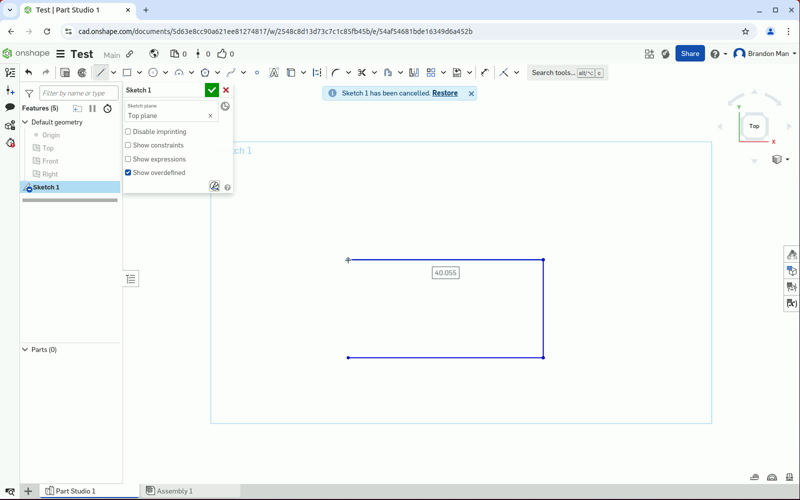
mouse_move(348, 357)
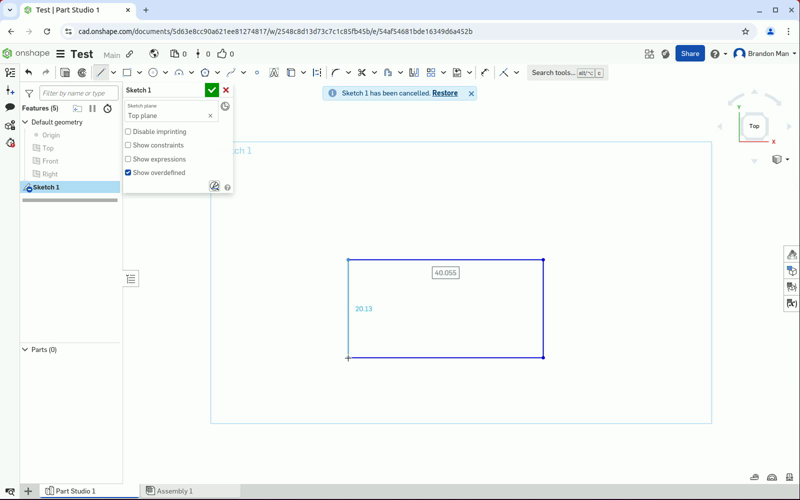
key_up(shift)
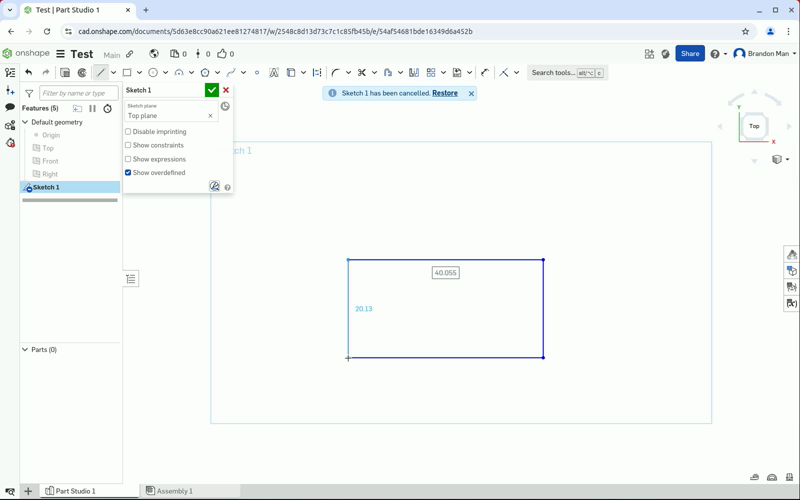
click(348, 357)
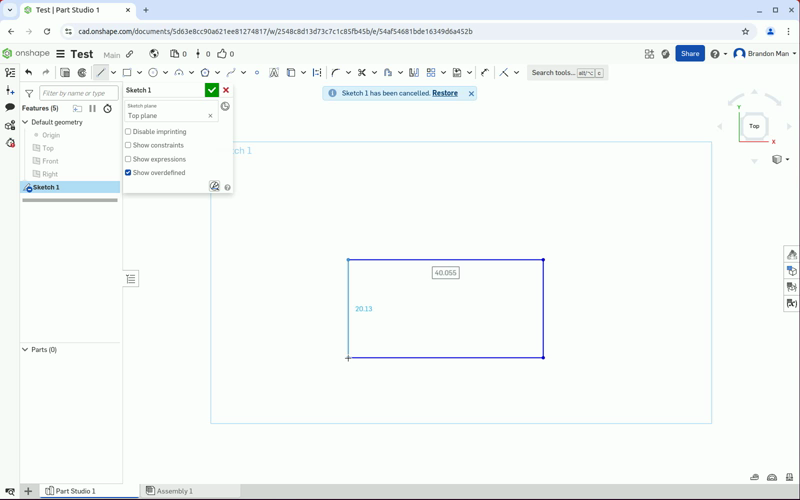
key(esc)
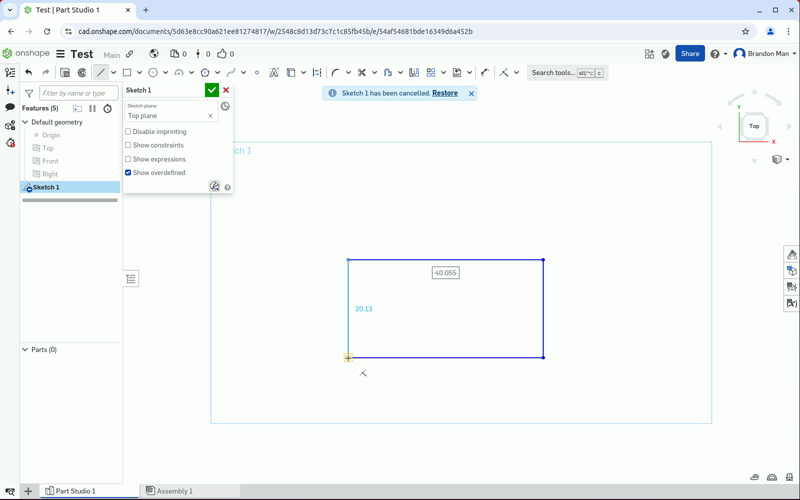
mouse_move(429, 341)
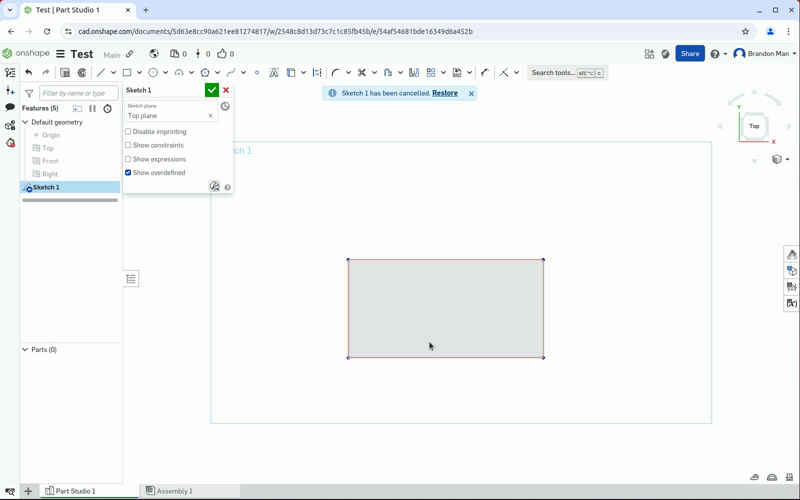
click(429, 341)
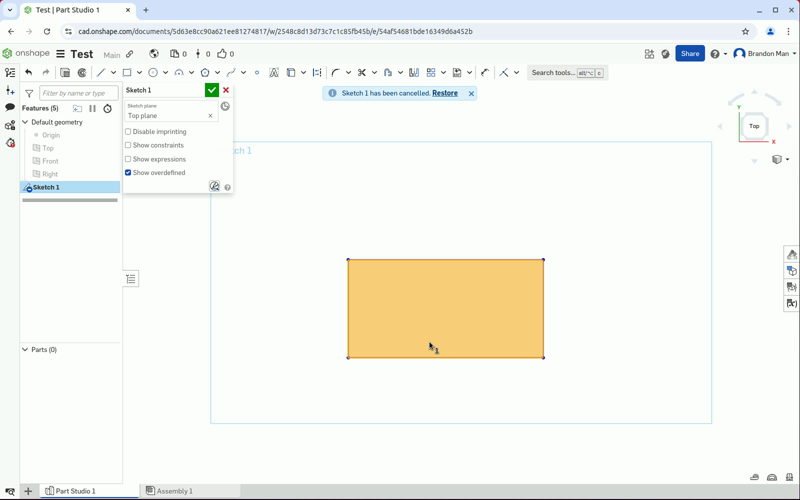
mouse_move(73, 352)
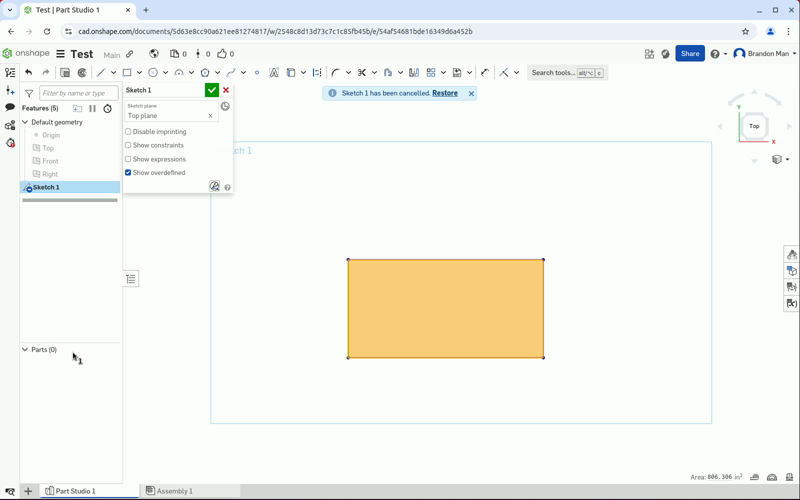
key(shift+y)
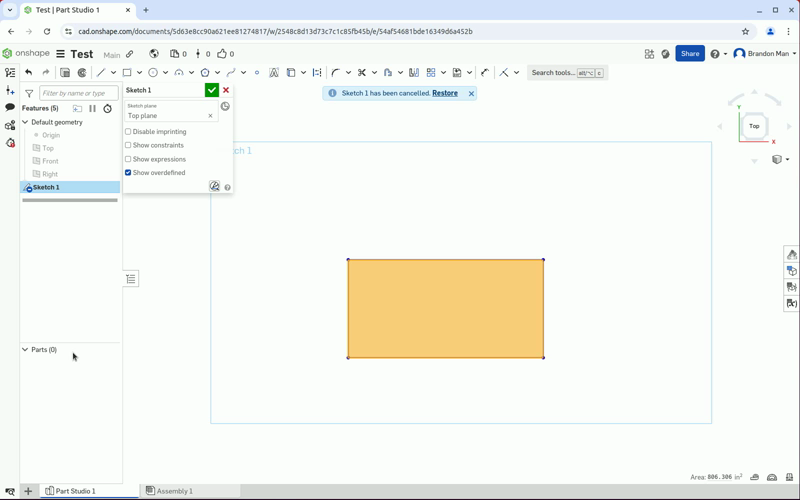
key(shift+e)
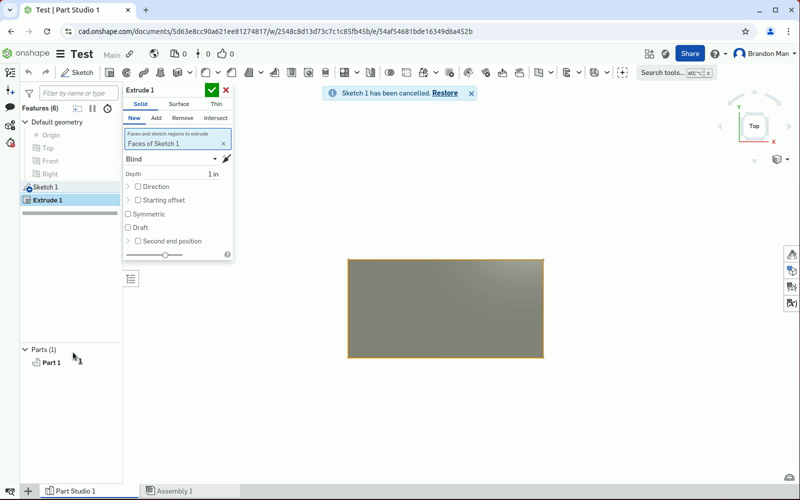
mouse_move(143, 106)
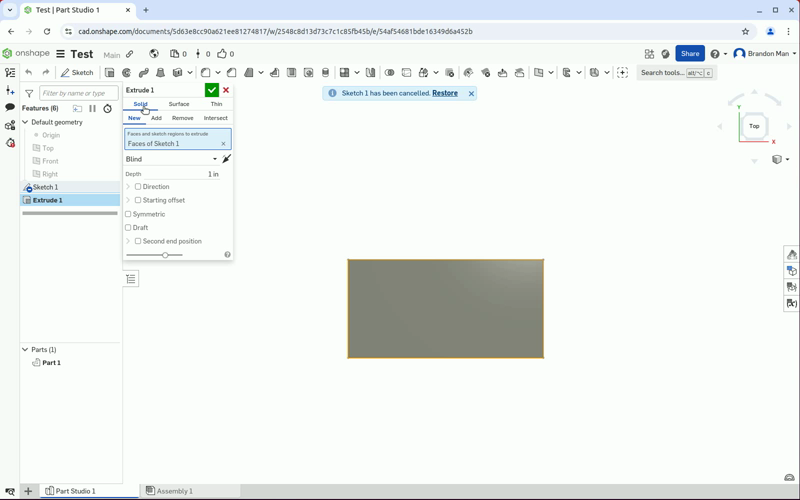
click(143, 106)
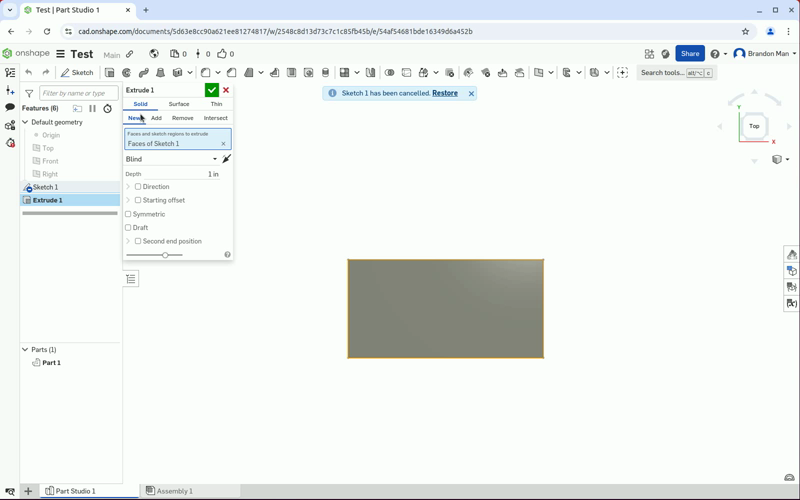
mouse_move(137, 120)
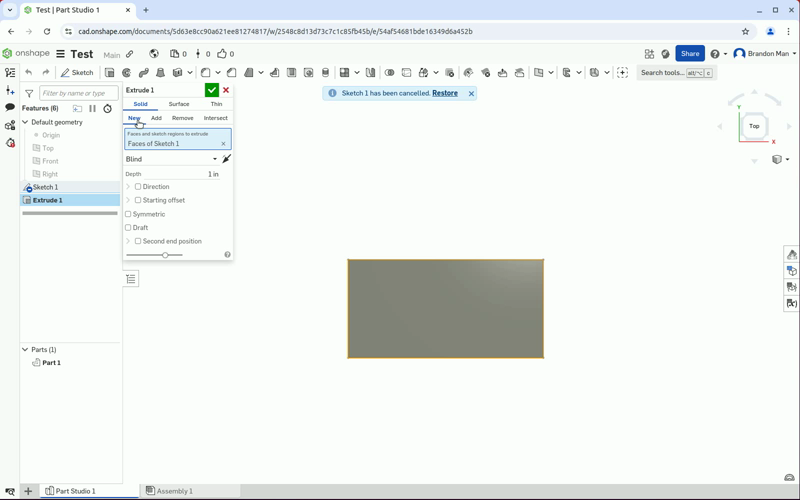
click(137, 120)
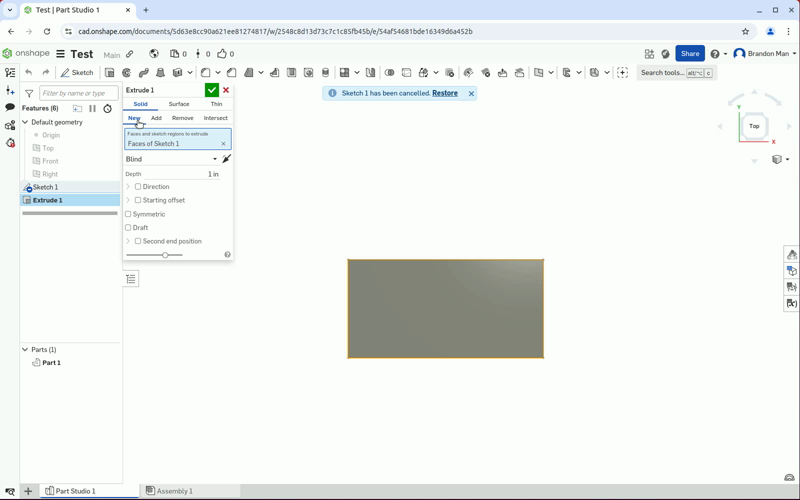
key(tab, 4)
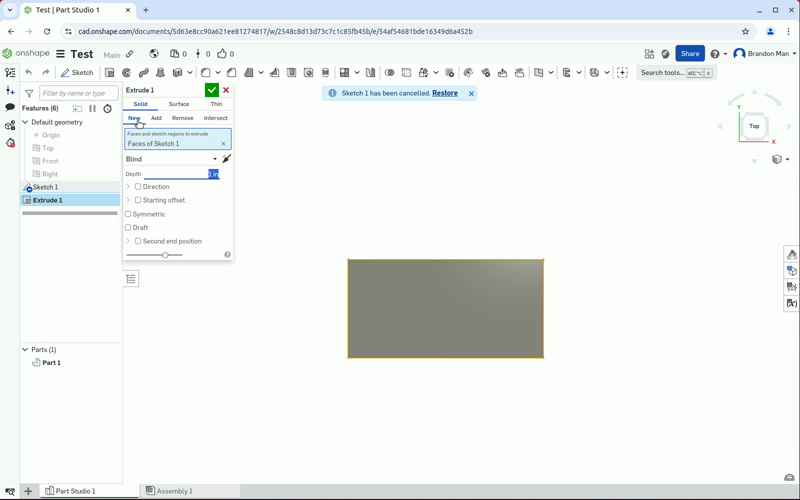
text(10.11)
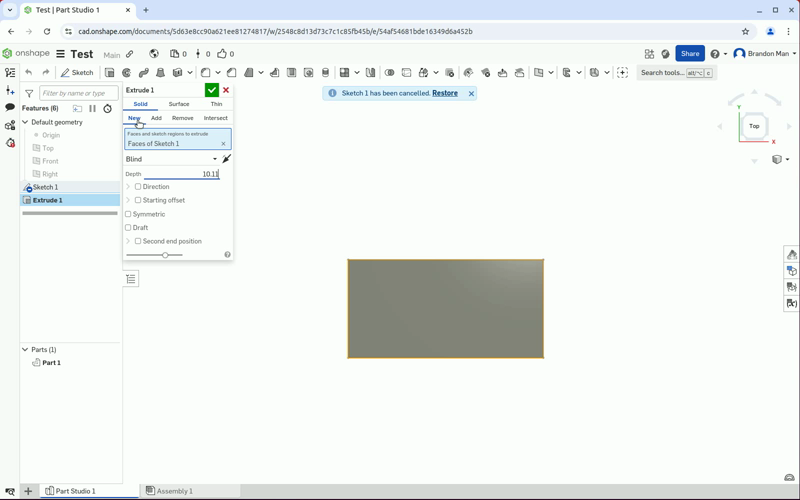
key(enter)
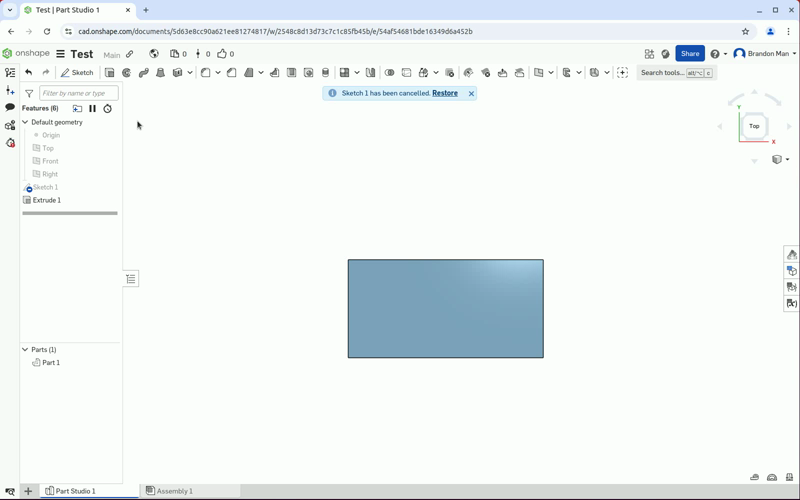
key(shift+h)
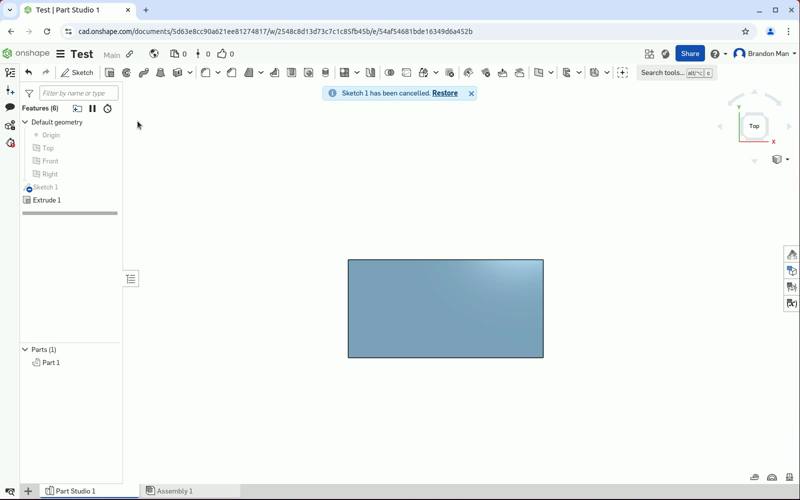
key(shift+h)
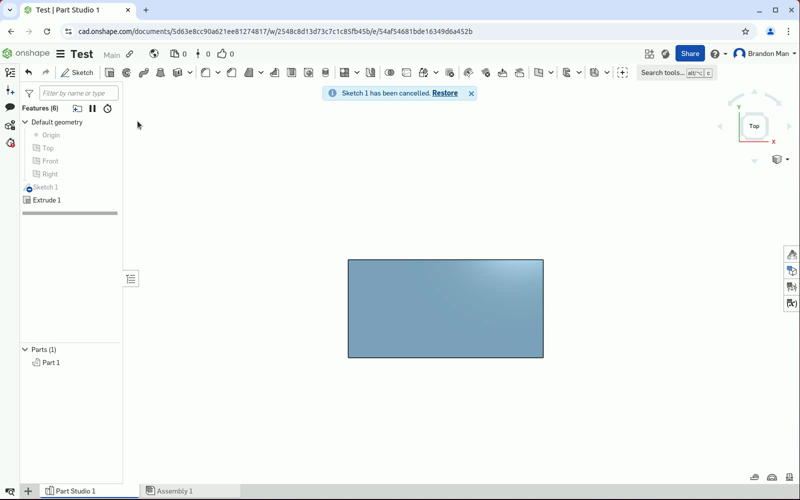
mouse_move(73, 189)
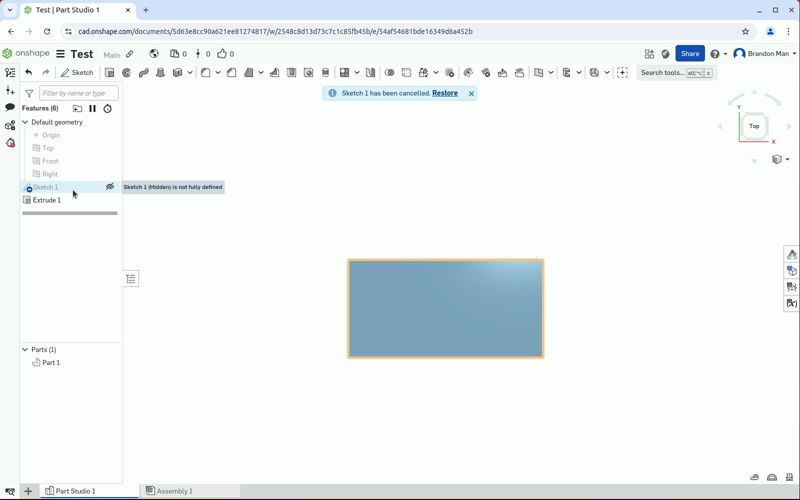
click(73, 189)
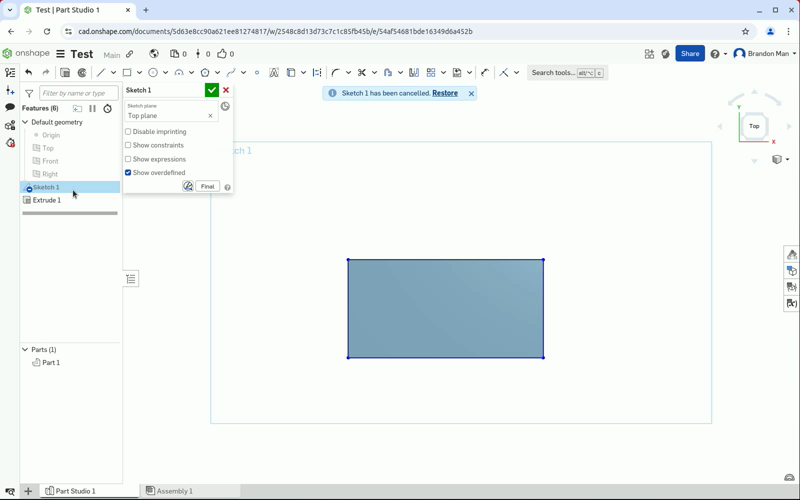
mouse_move(229, 92)
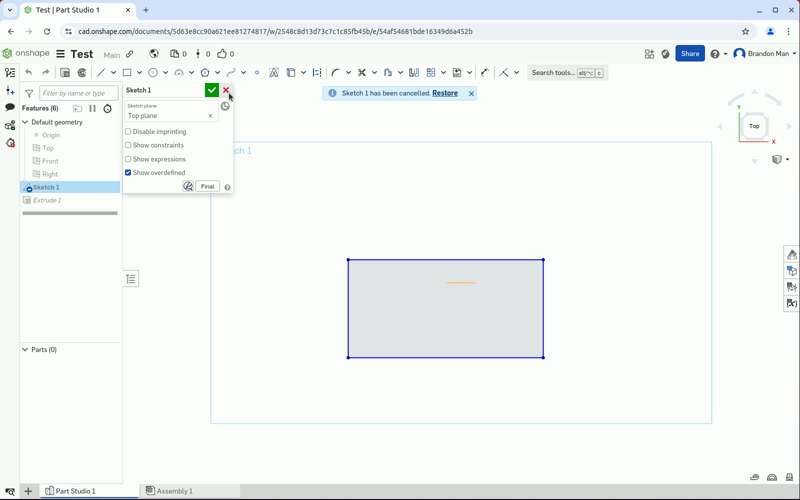
click(229, 92)
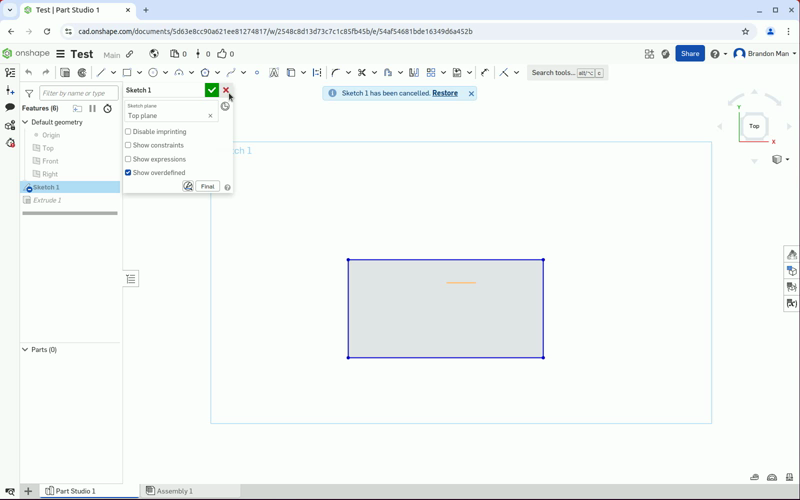
key(shift+s)
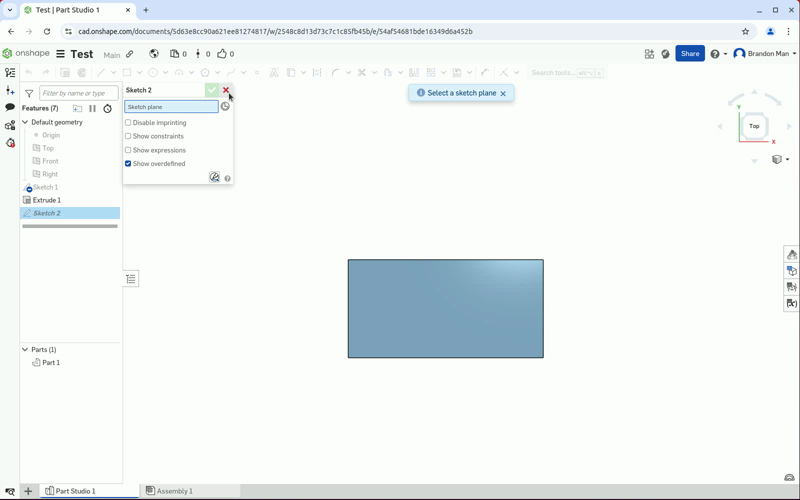
mouse_move(73, 150)
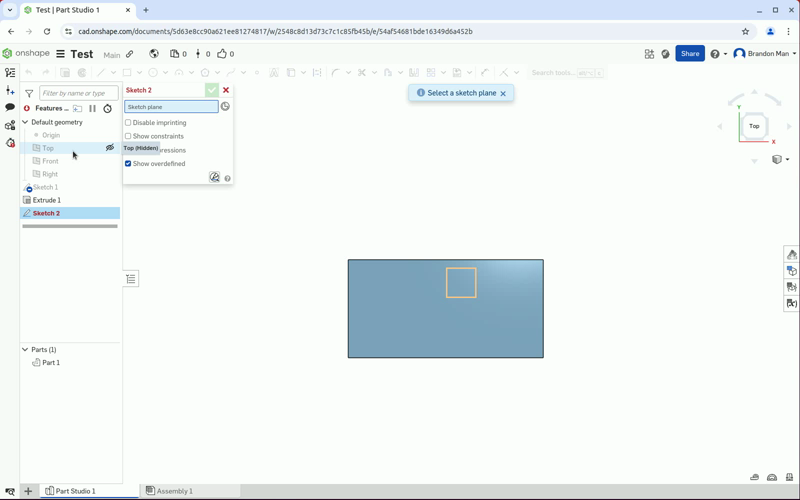
click(73, 150)
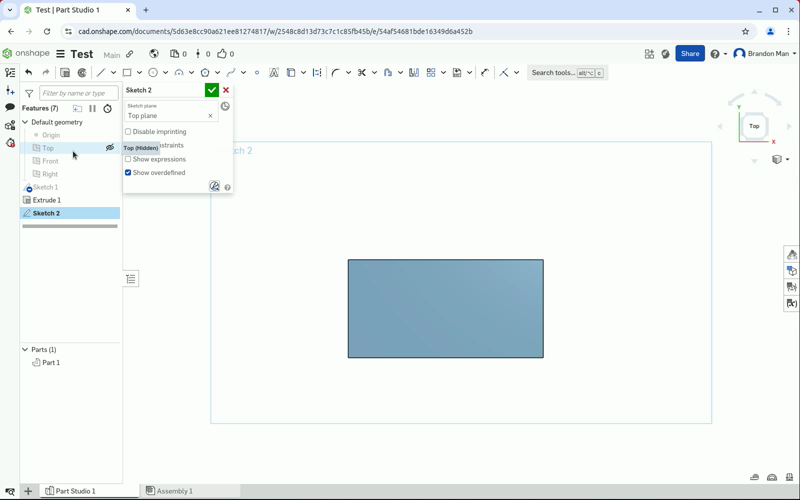
mouse_move(73, 352)
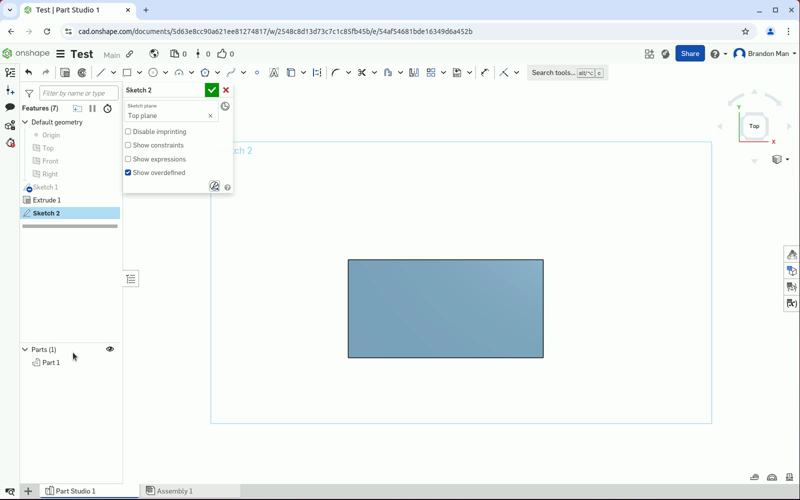
key(y)
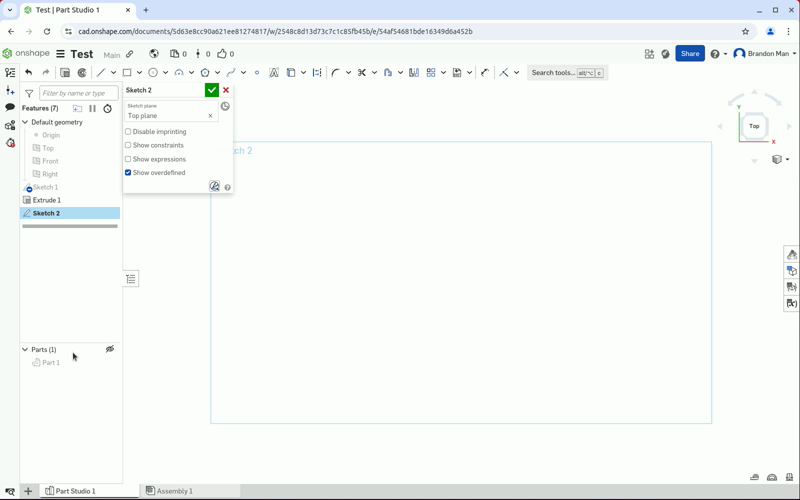
key(l)
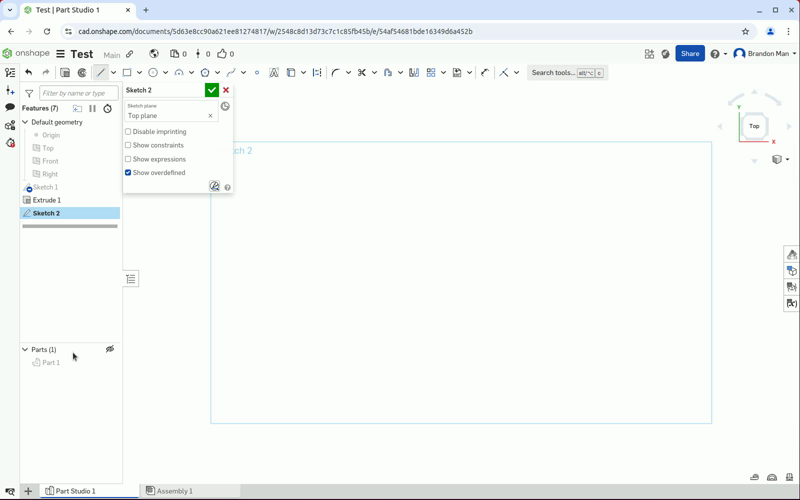
key_down(shift)
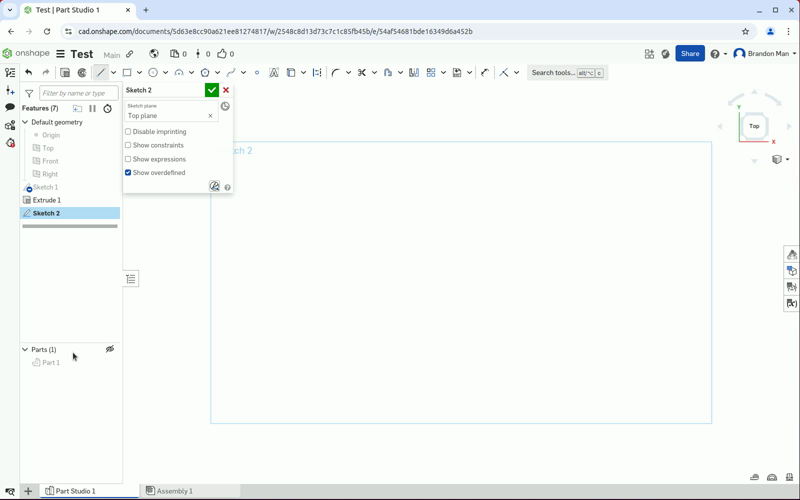
mouse_move(357, 347)
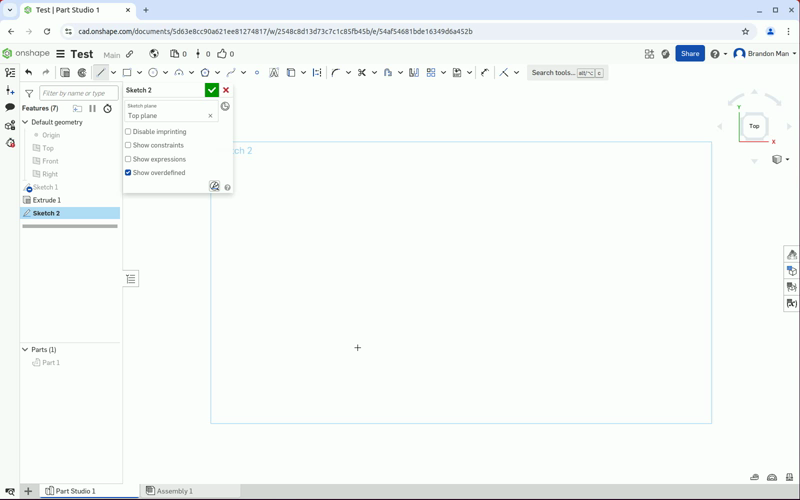
click(357, 347)
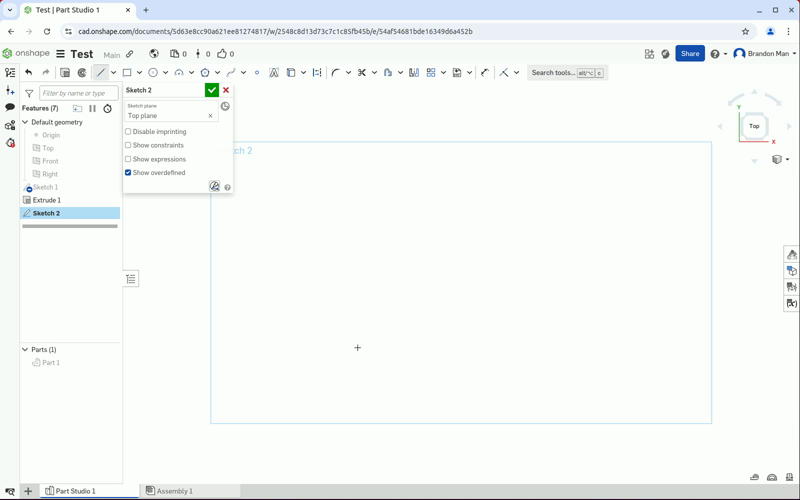
key_up(shift)
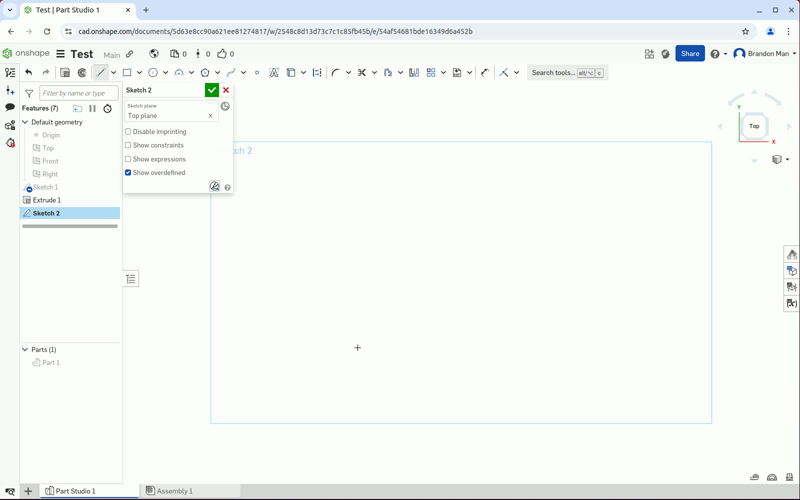
key_down(shift)
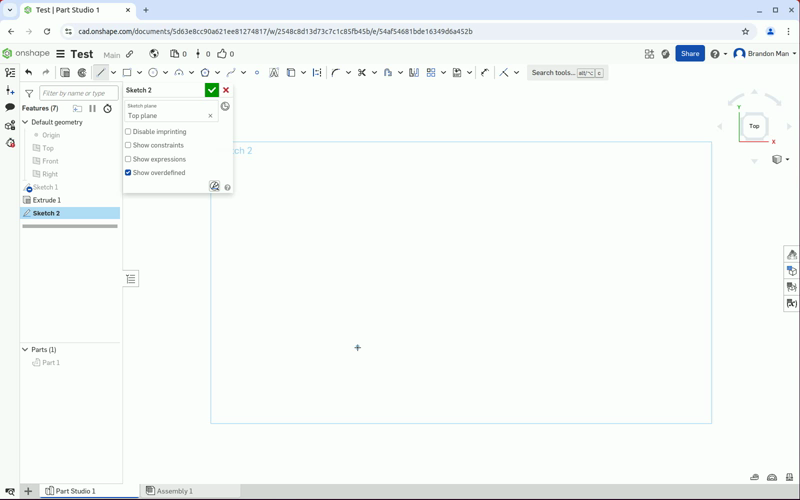
mouse_move(534, 347)
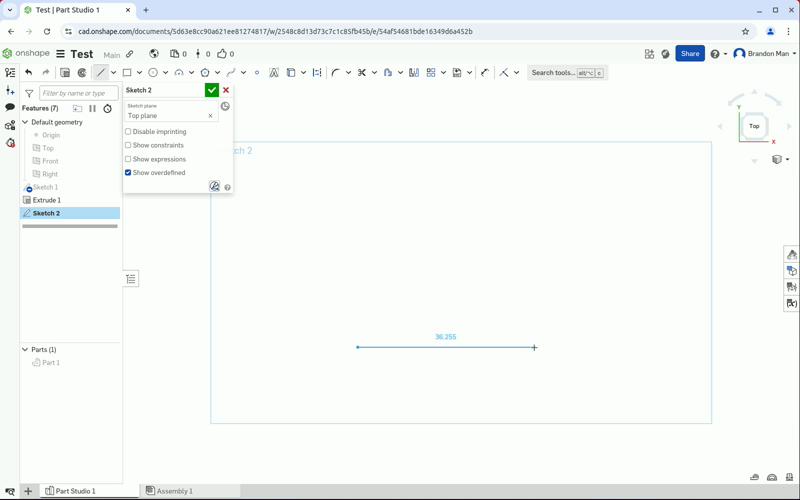
click(534, 347)
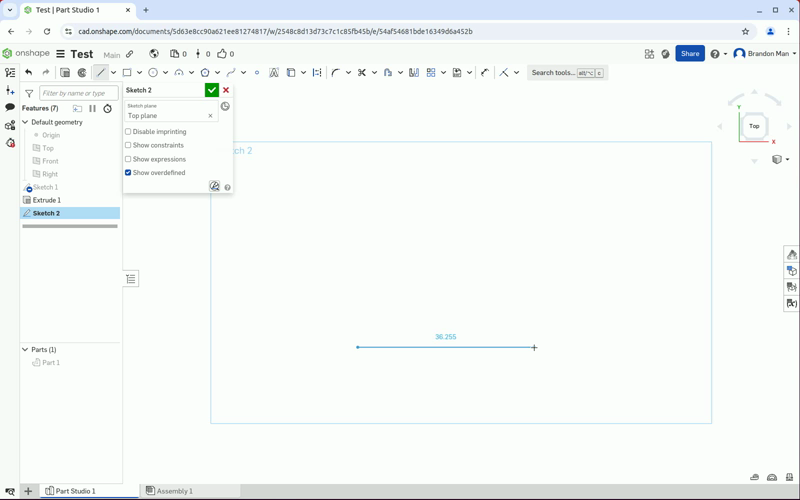
key_up(shift)
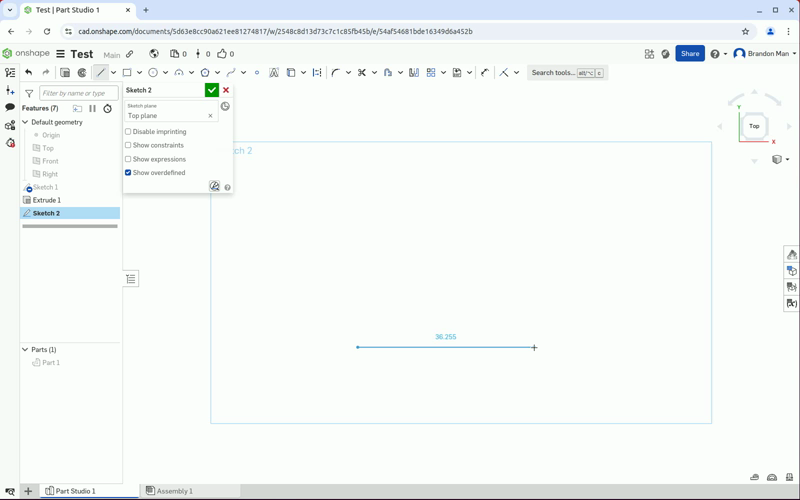
key_down(shift)
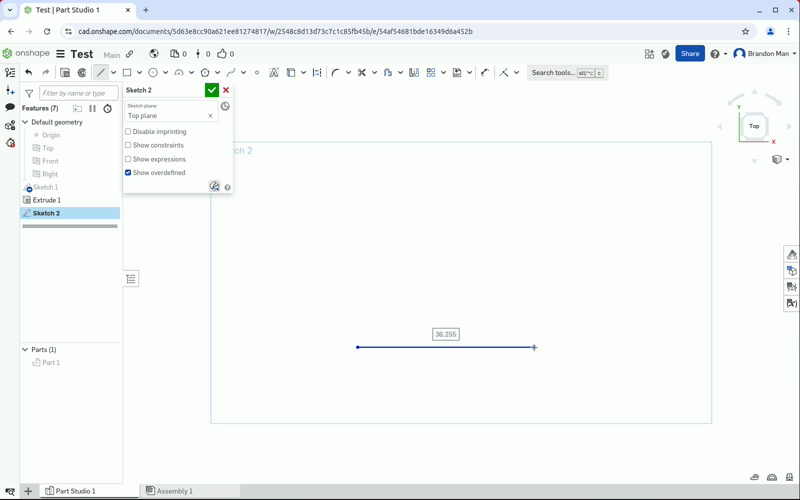
mouse_move(534, 269)
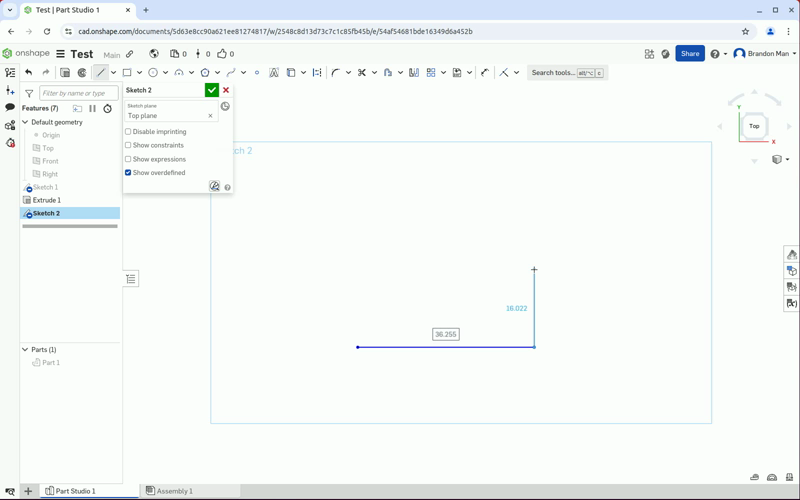
click(534, 269)
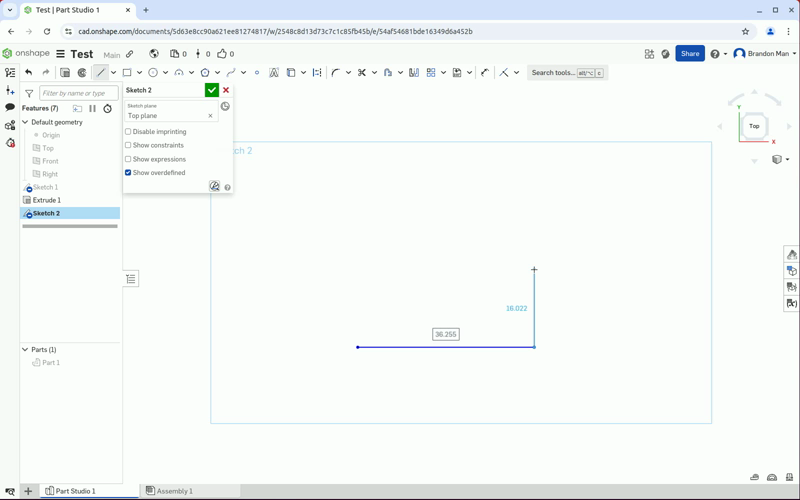
key_up(shift)
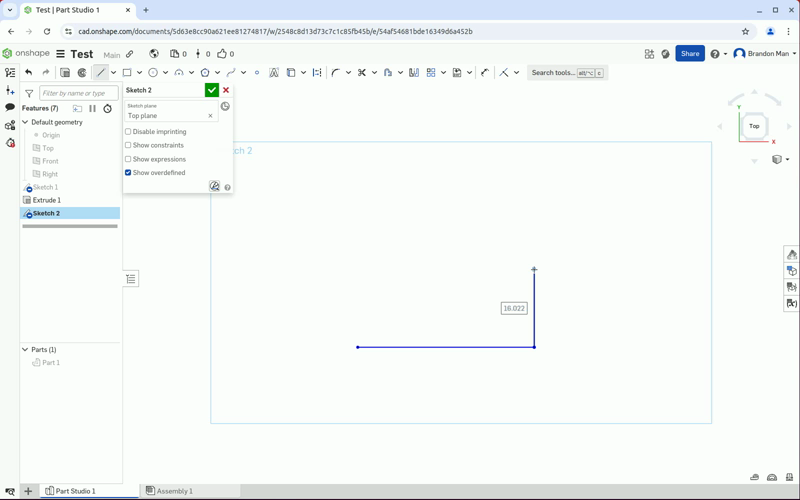
key_down(shift)
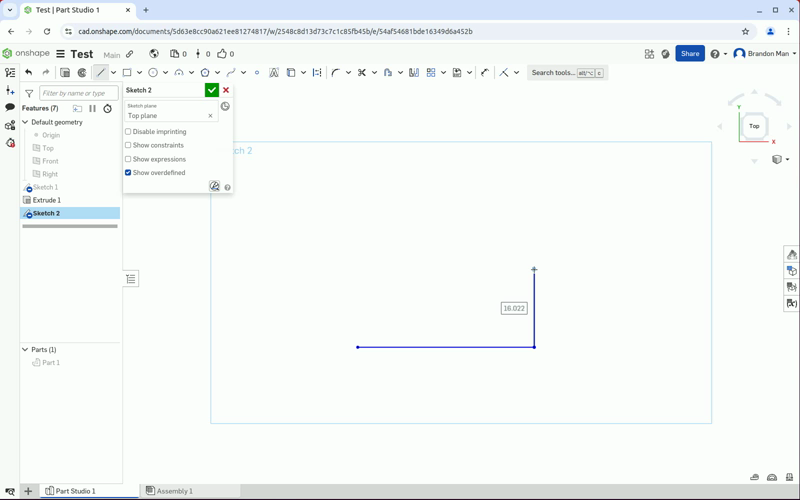
mouse_move(357, 269)
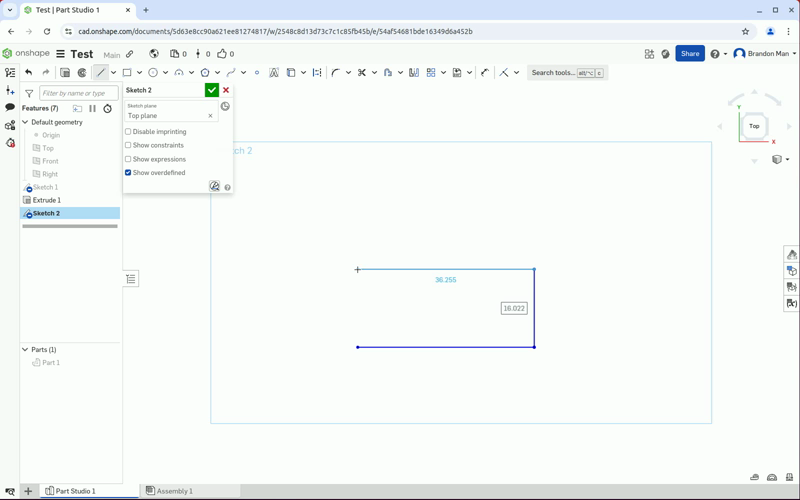
click(357, 269)
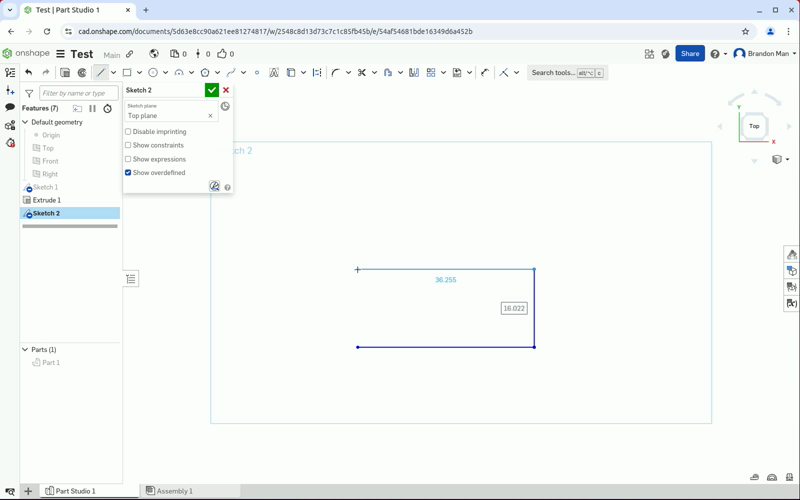
key_up(shift)
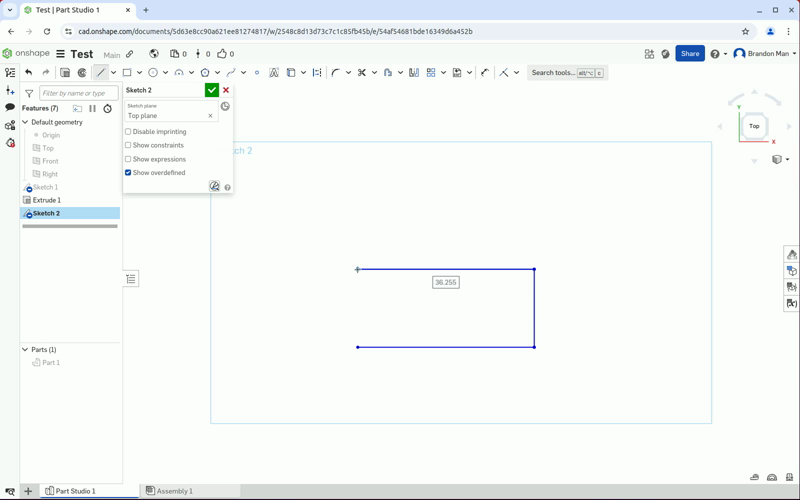
key_down(shift)
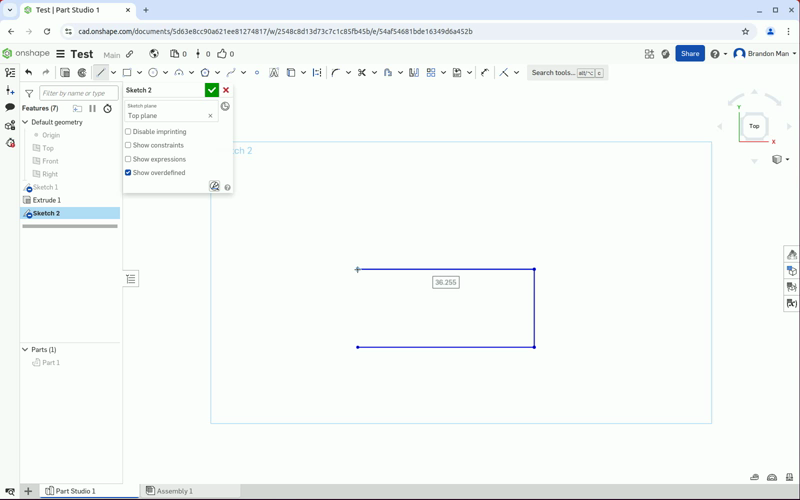
mouse_move(357, 347)
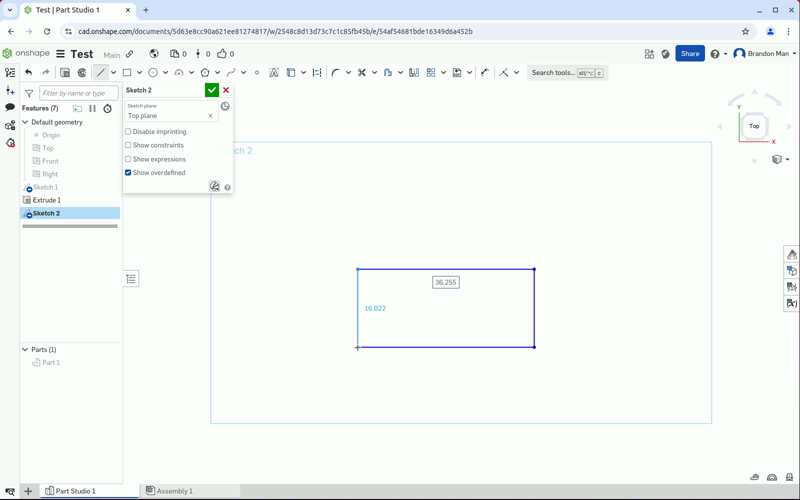
key_up(shift)
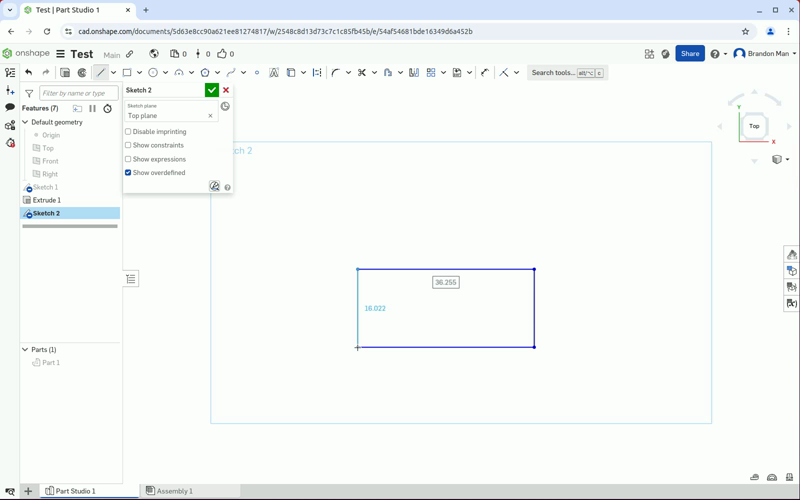
click(357, 347)
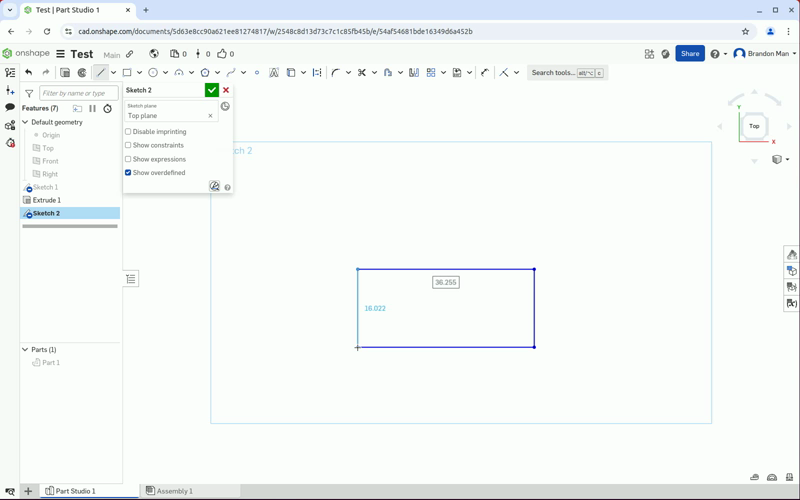
key(esc)
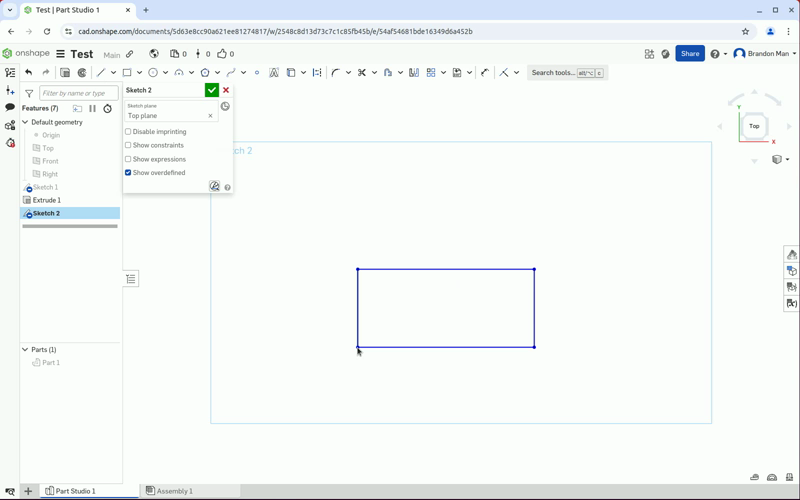
mouse_move(390, 333)
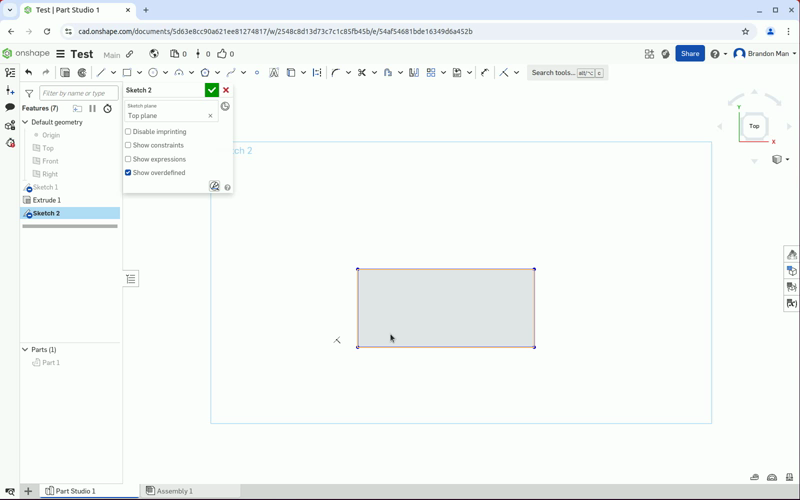
click(390, 333)
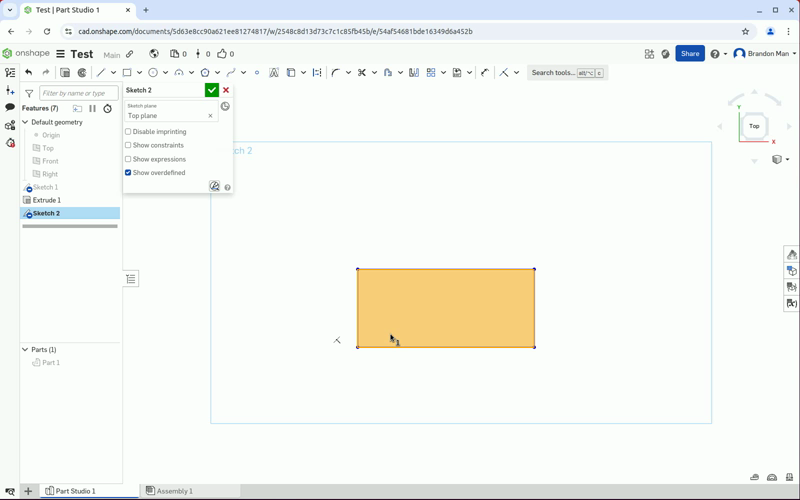
mouse_move(73, 352)
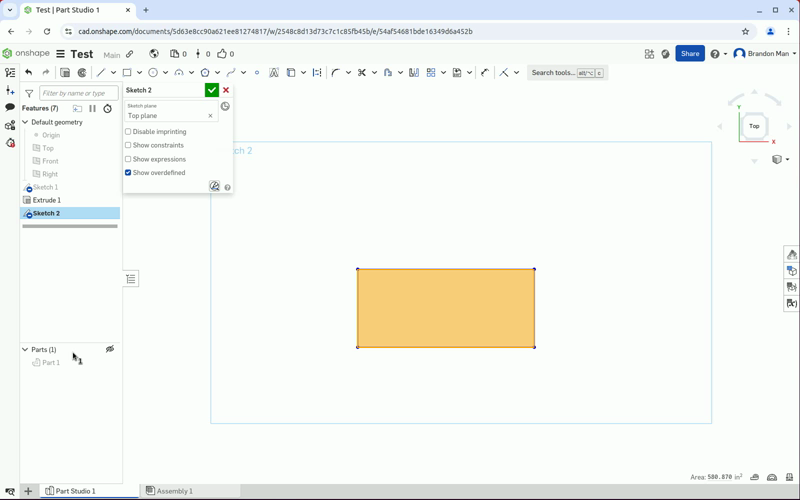
key(shift+y)
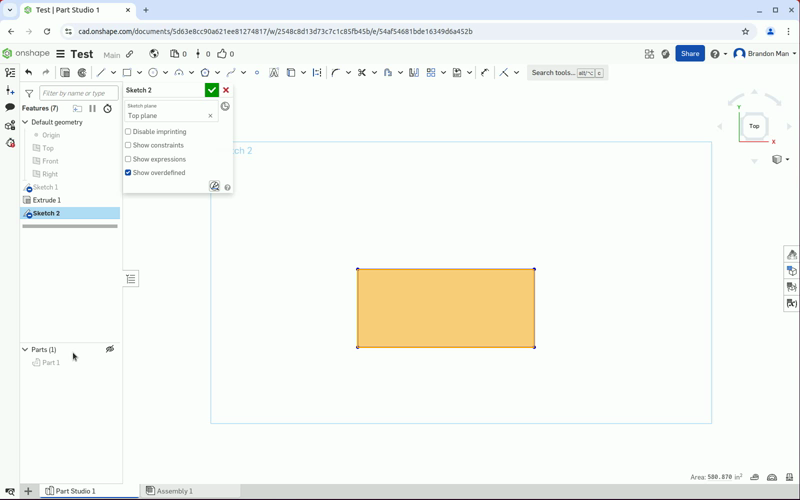
key(shift+e)
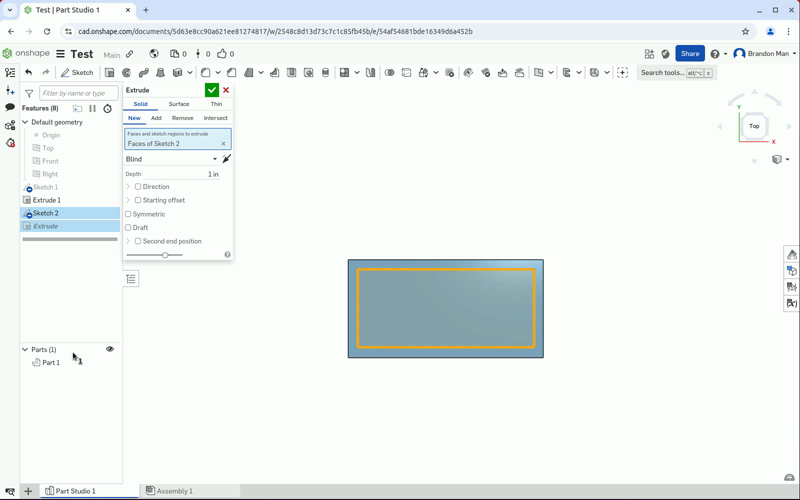
mouse_move(143, 106)
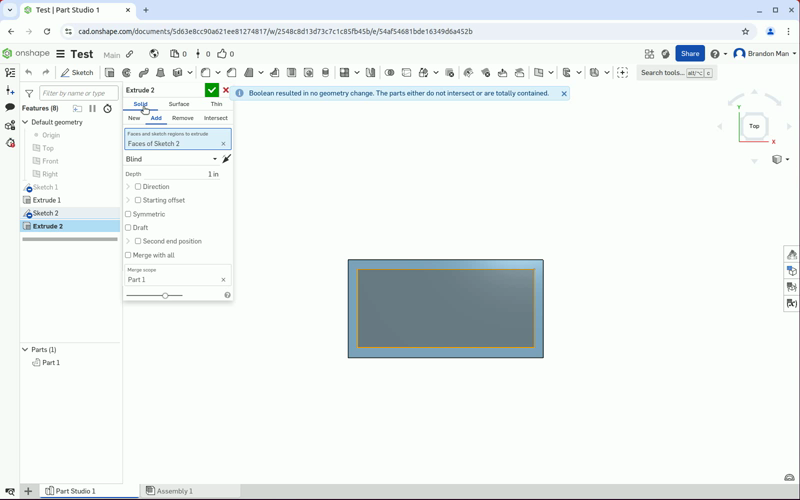
click(143, 106)
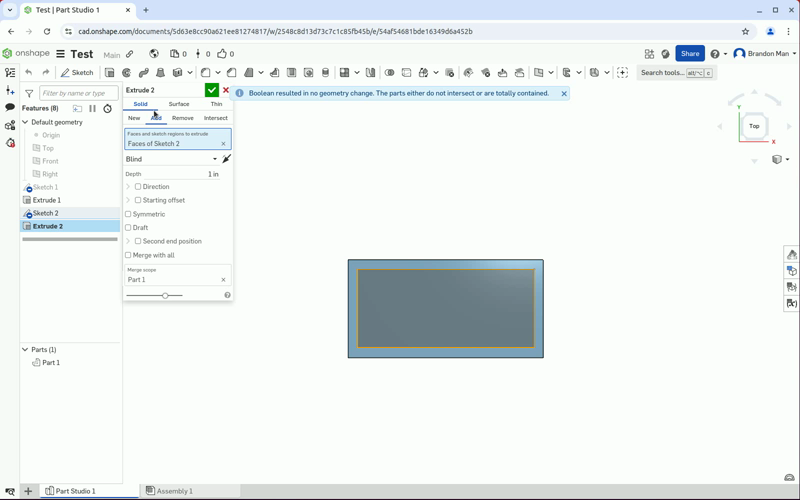
mouse_move(186, 120)
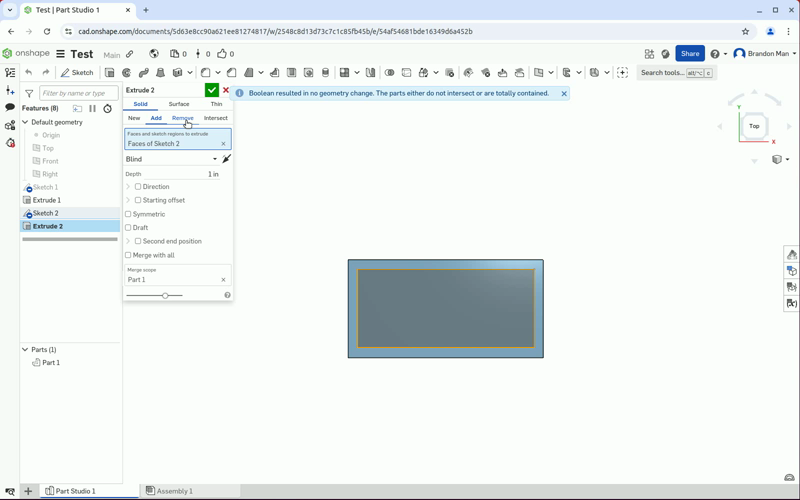
click(186, 120)
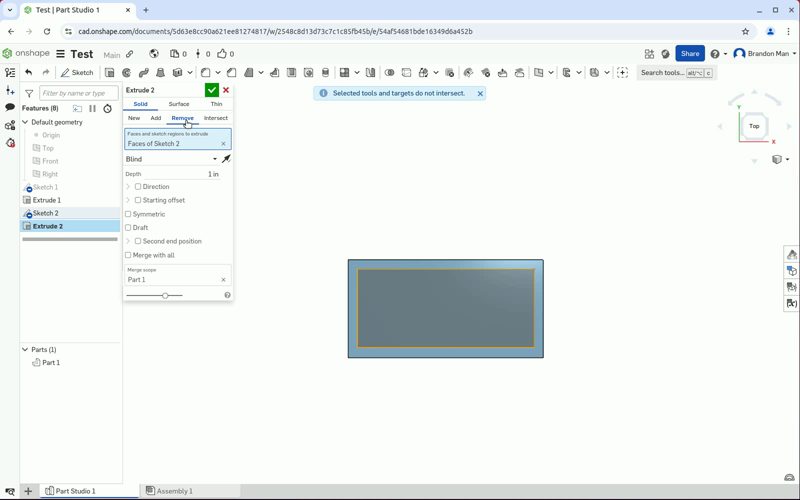
key(tab, 4)
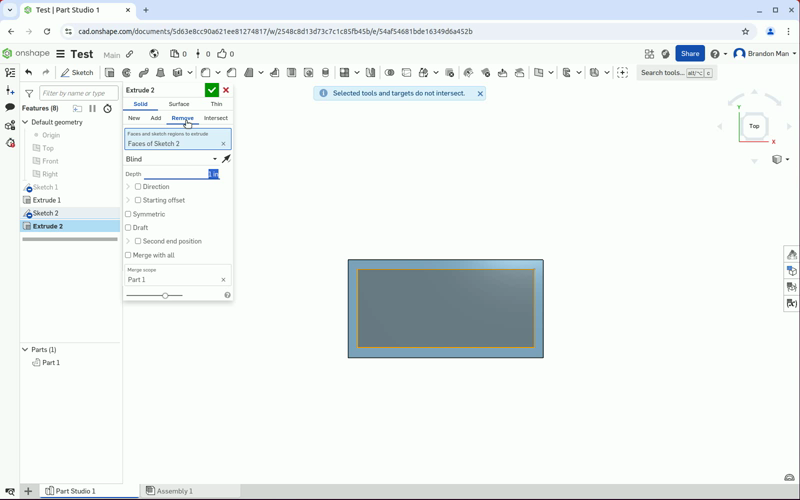
text(-7.462)
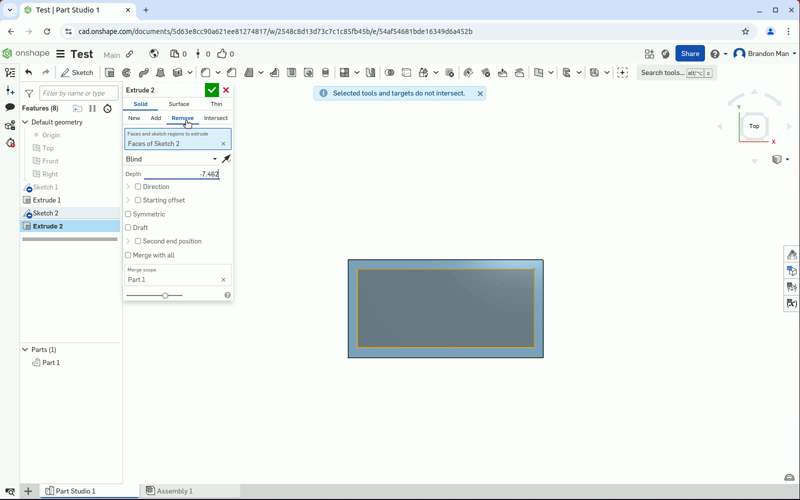
key(tab, 6)
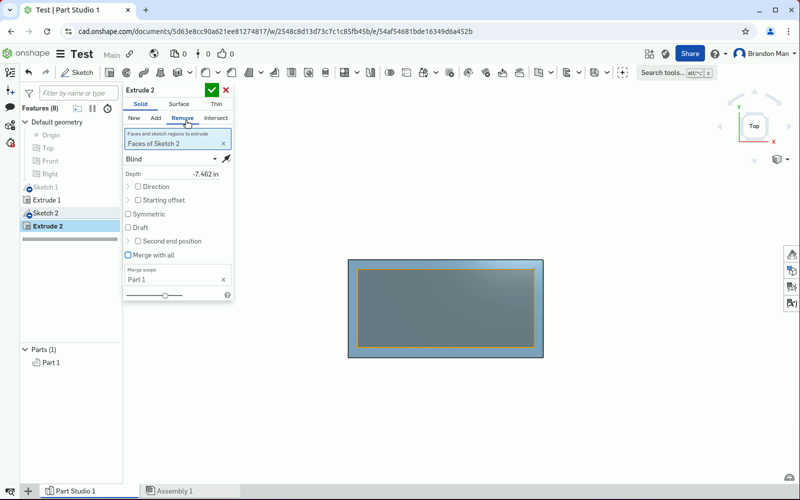
key(space)
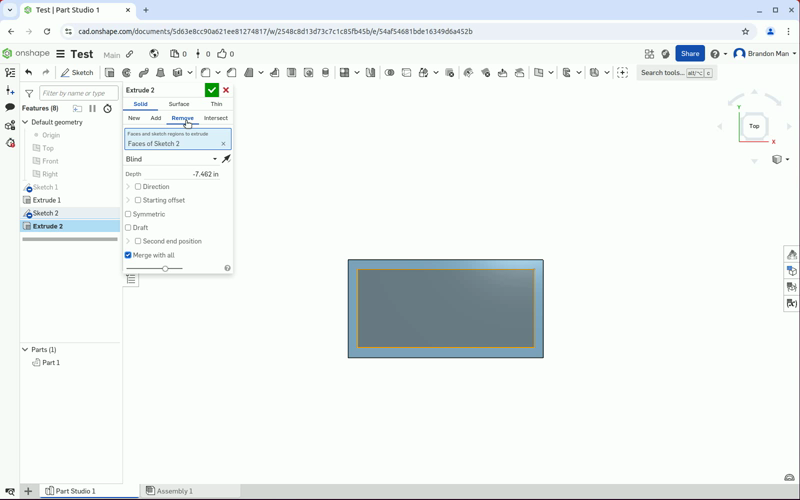
key(enter)
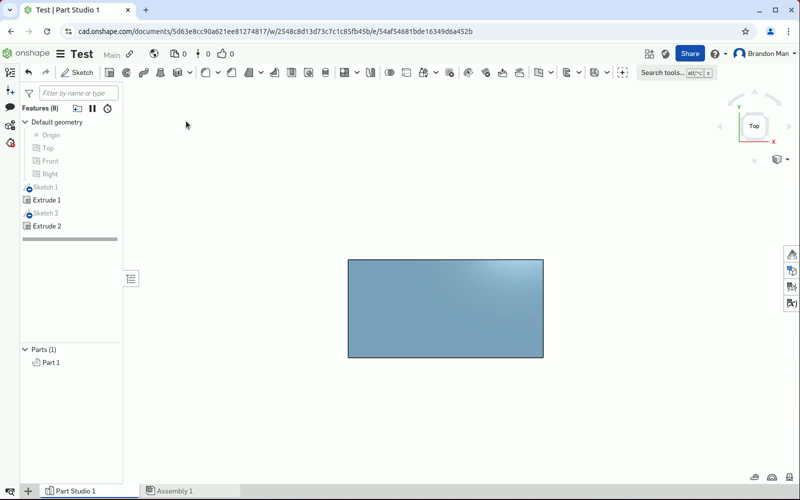
key(shift+h)
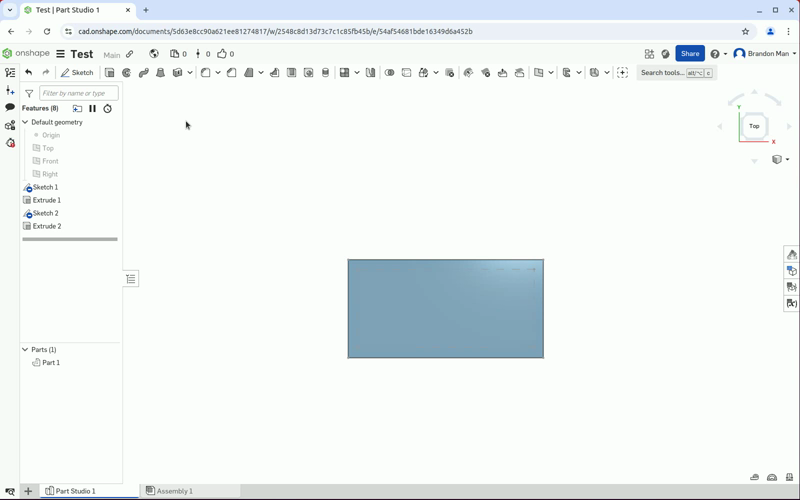
key(shift+h)
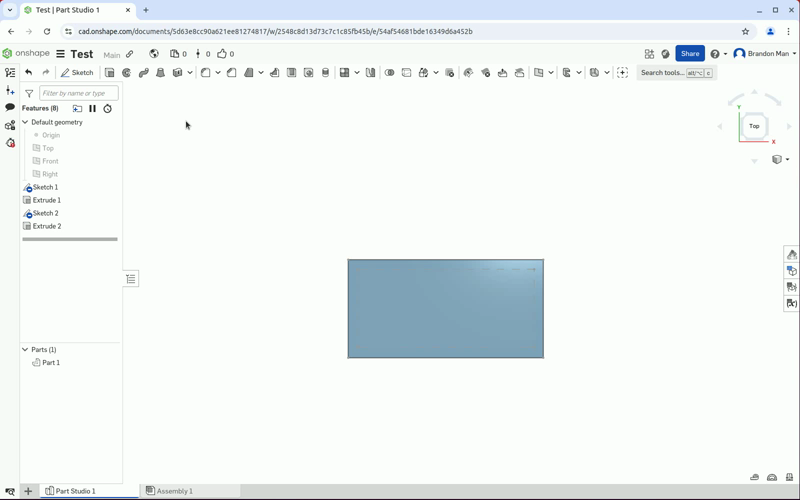
key(shift+7)
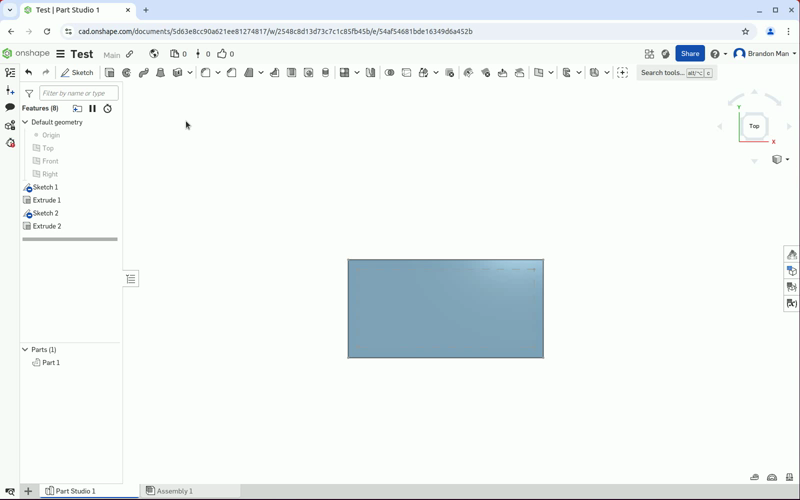
key(up, 3)
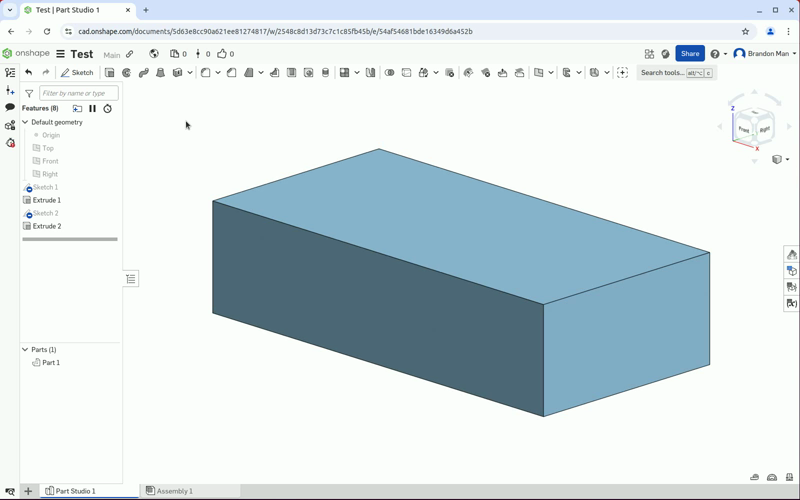
key(left, 3)
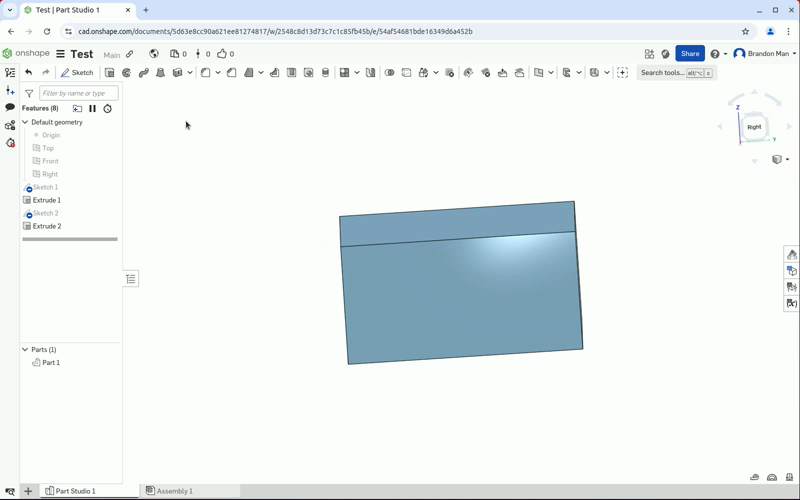
key(right, 3)
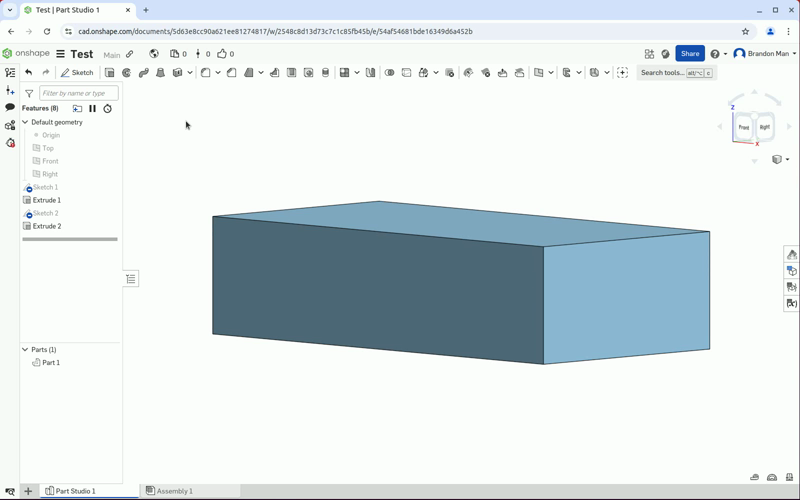
key(down, 3)
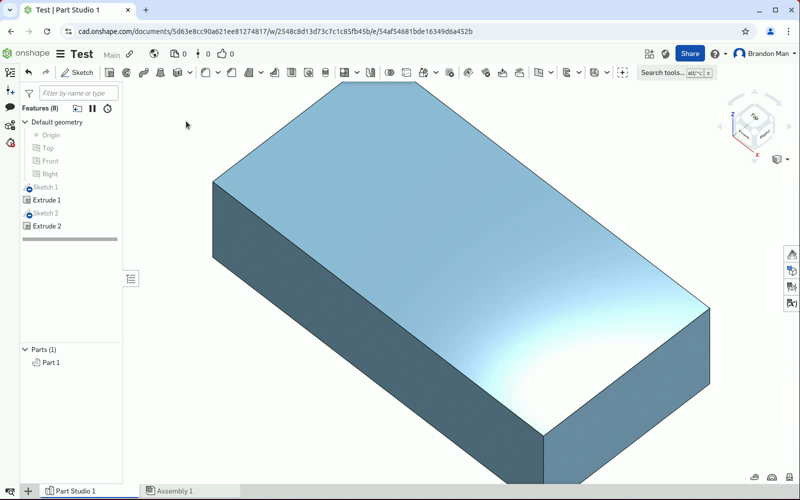
mouse_move(73, 189)
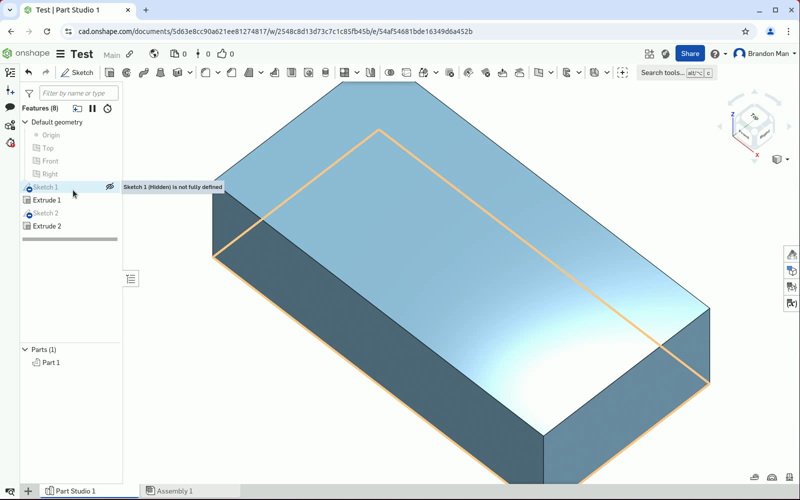
click(73, 189)